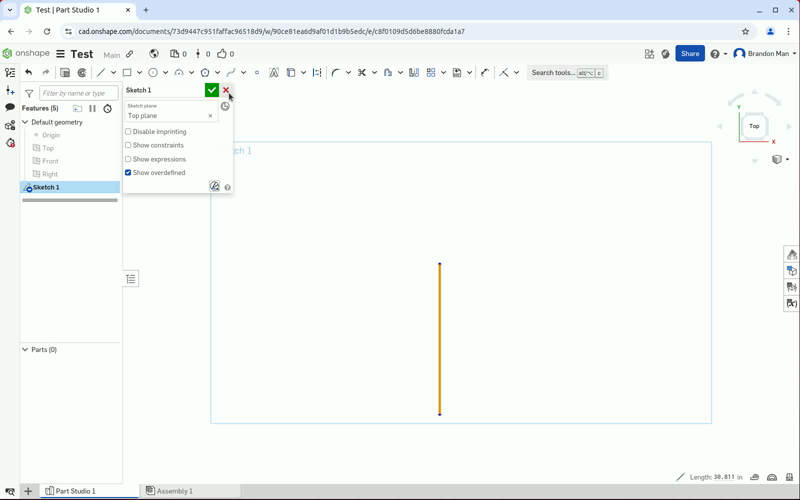
key(shift+h)
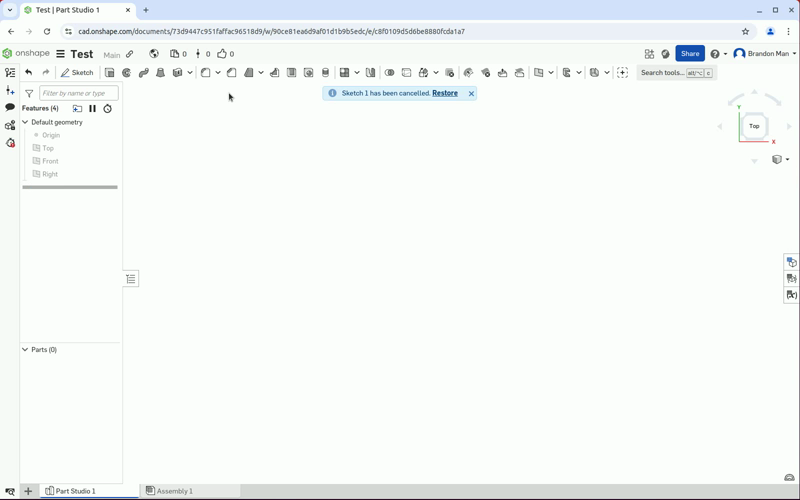
mouse_move(73, 352)
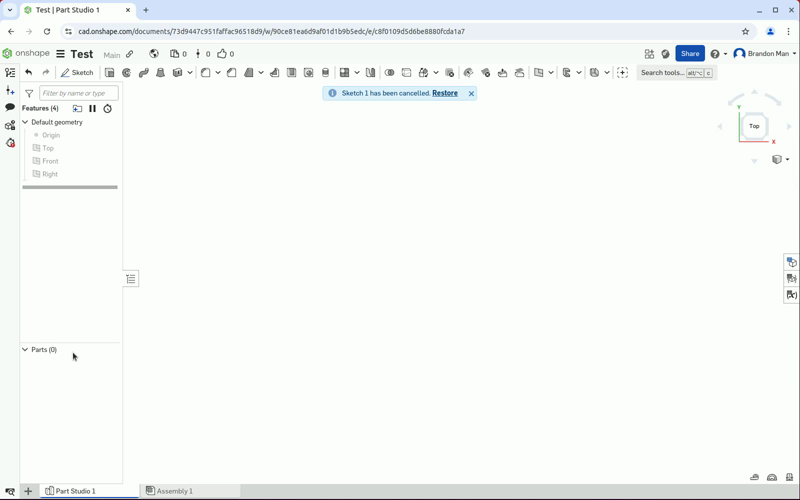
key(y)
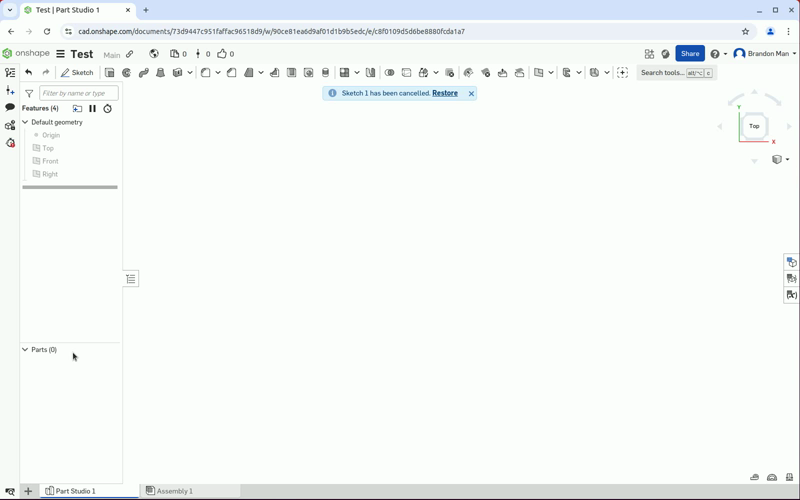
key(shift+p)
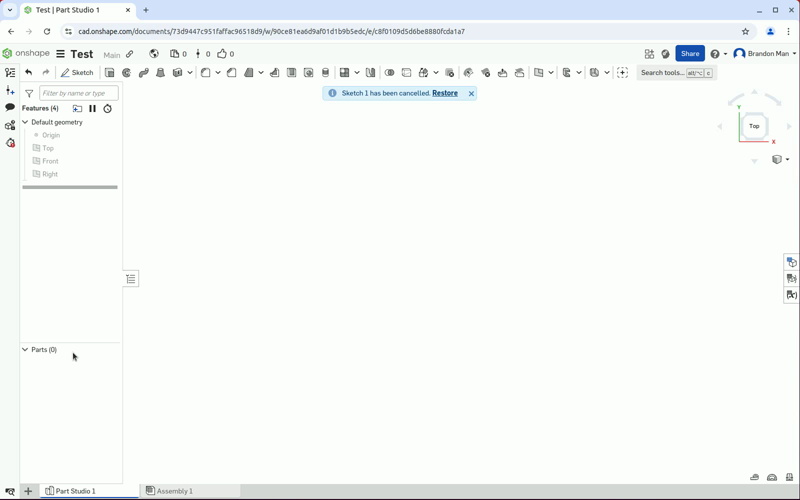
key(space)
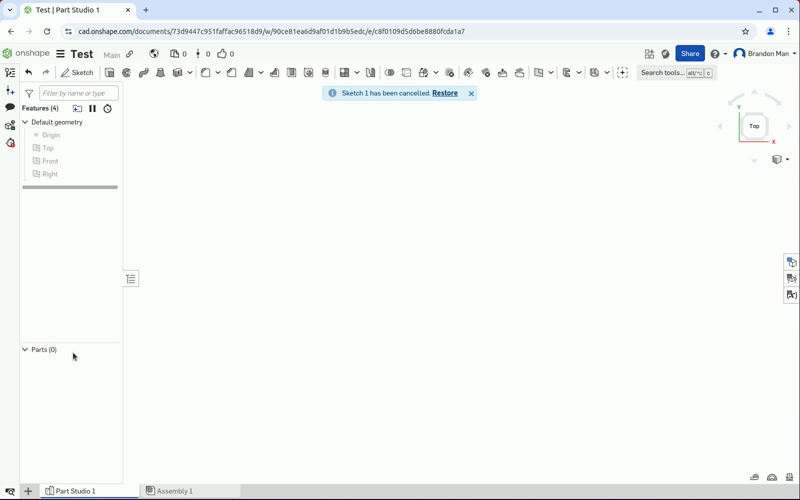
key_down(shift)
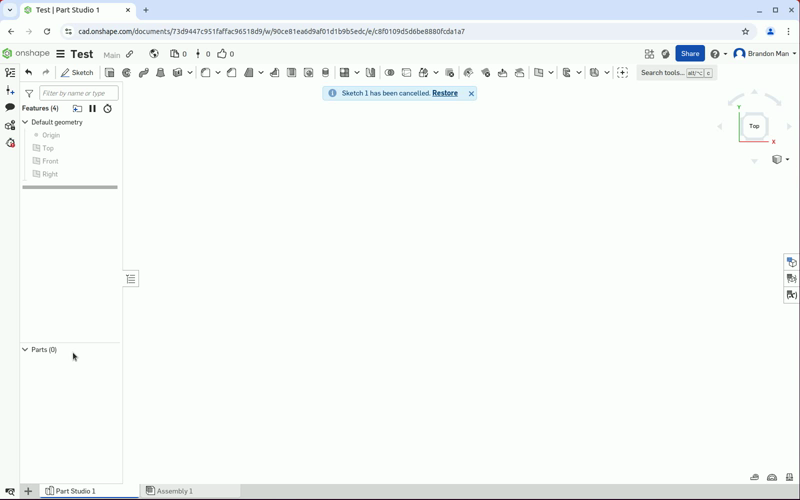
key(up)
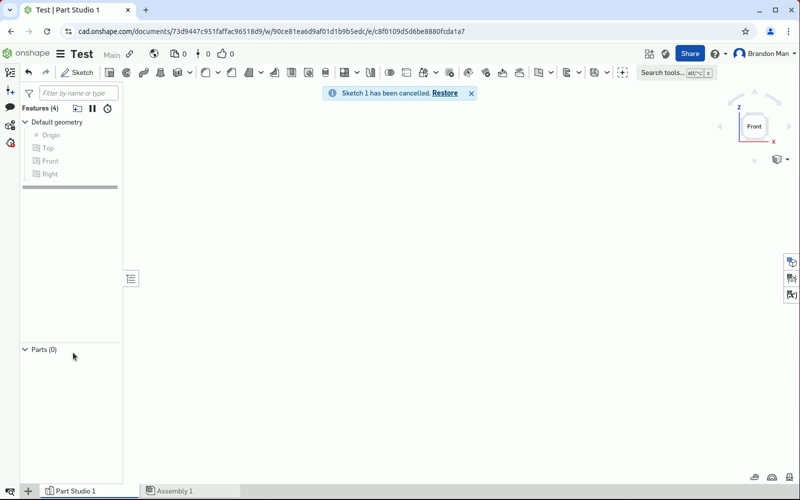
key_up(shift)
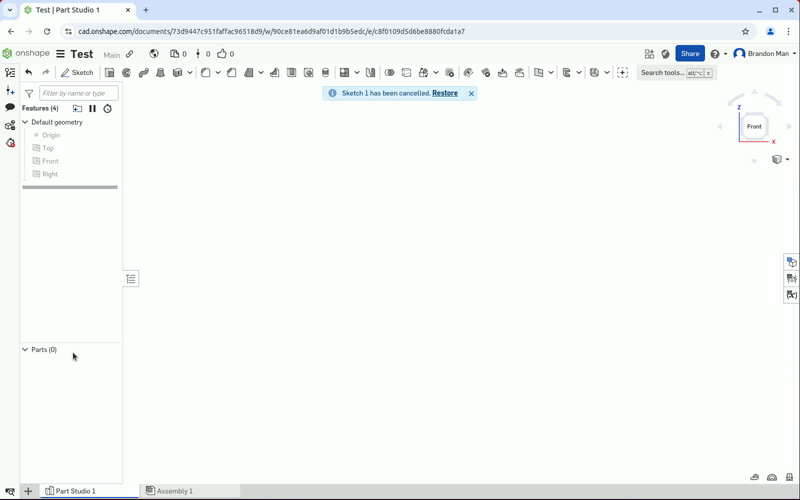
mouse_move(73, 352)
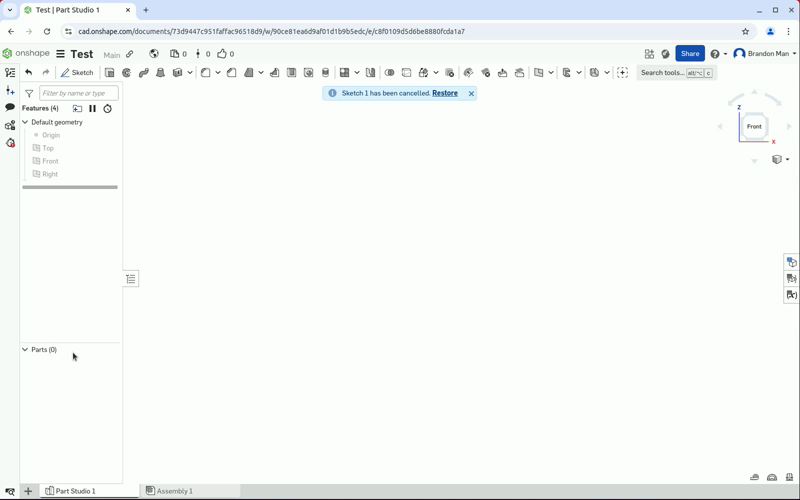
key(shift+y)
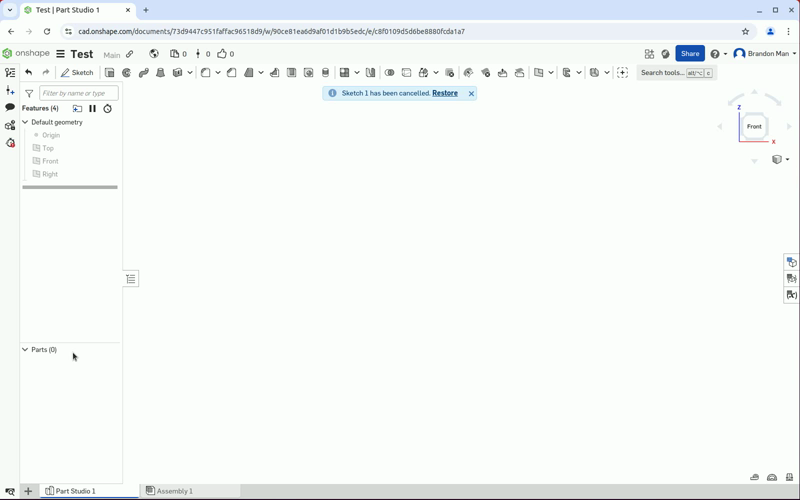
key(shift+s)
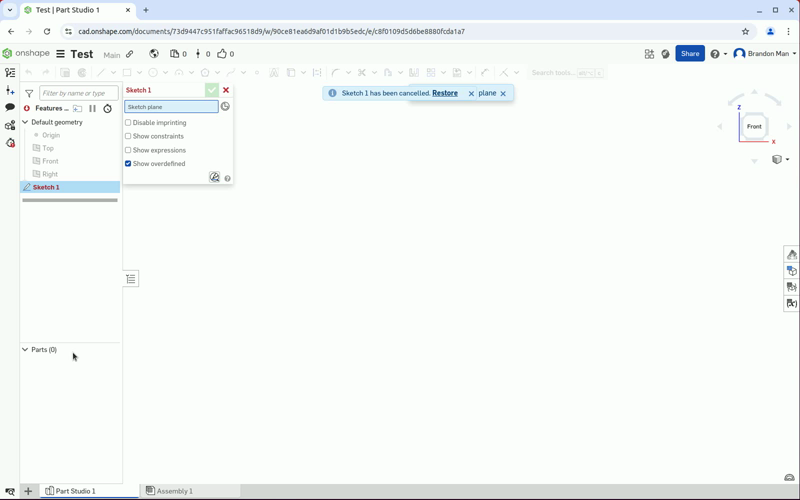
mouse_move(73, 163)
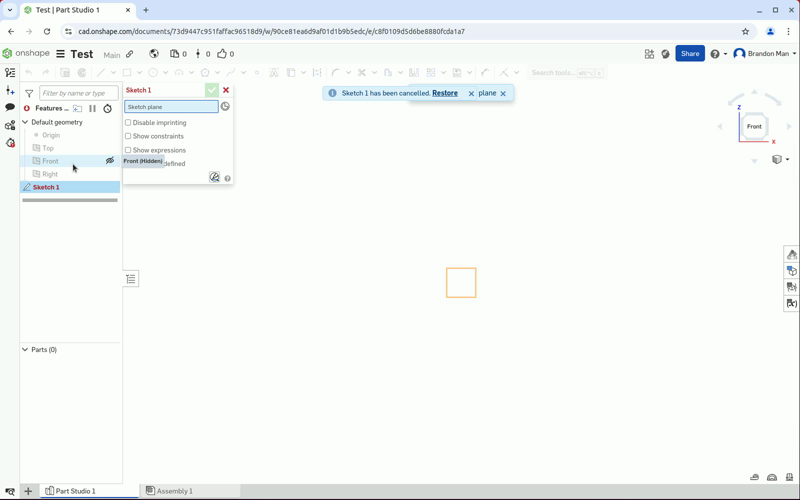
click(73, 163)
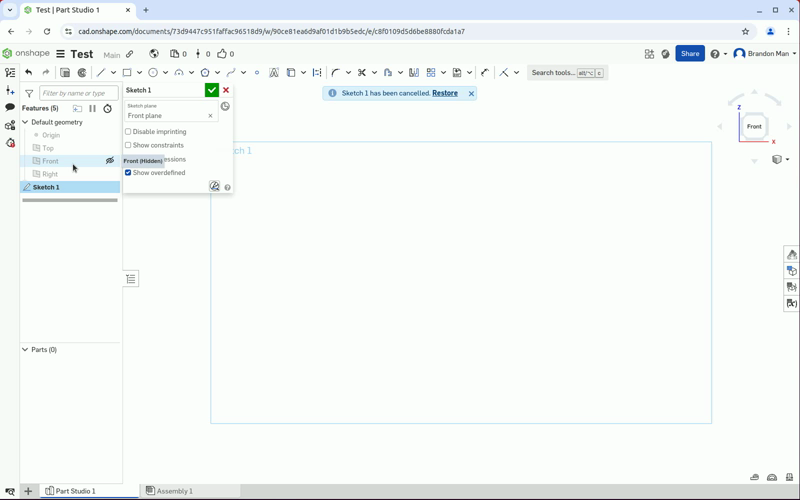
mouse_move(73, 352)
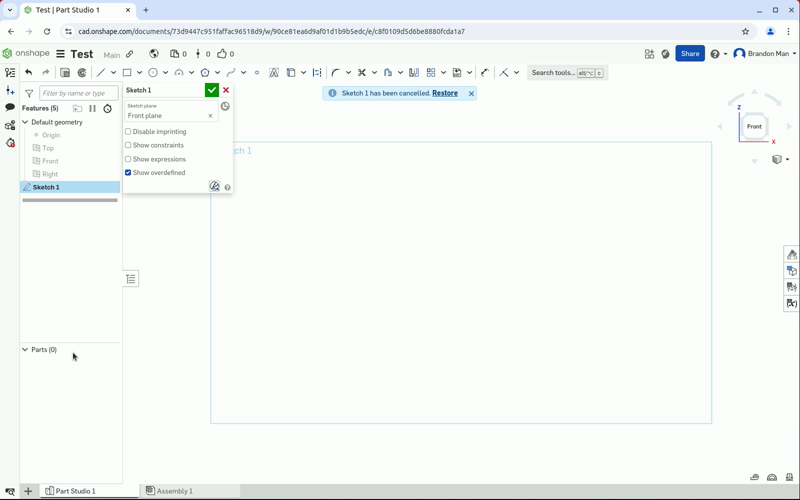
key(y)
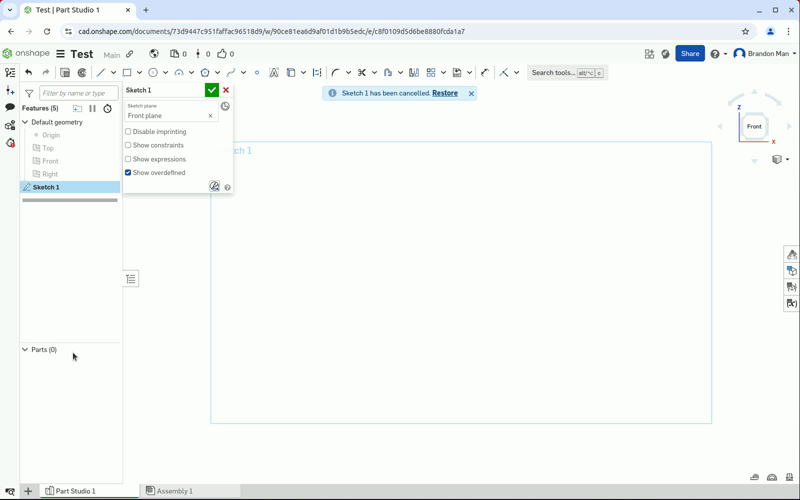
key(l)
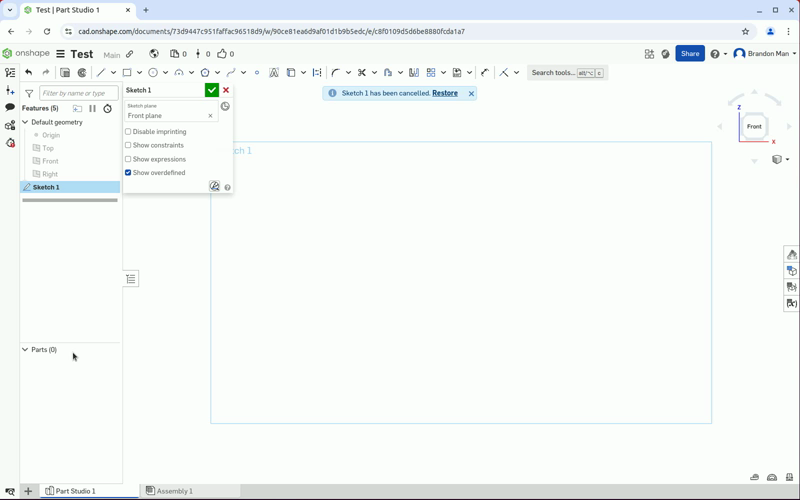
key_down(shift)
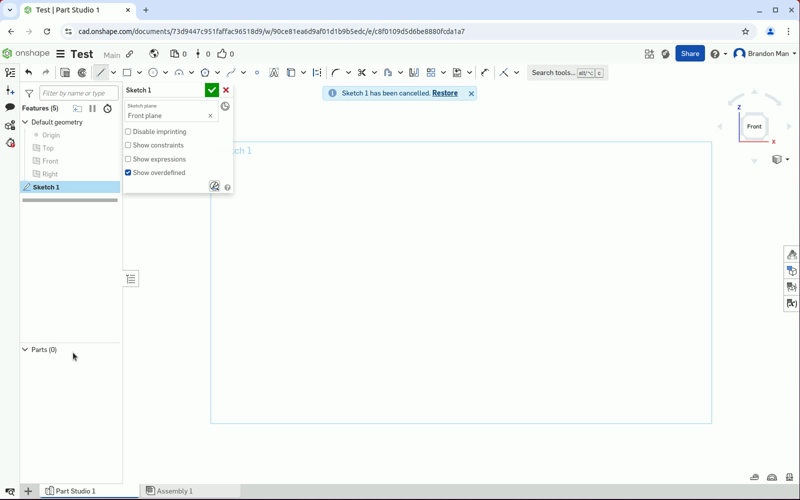
mouse_move(460, 282)
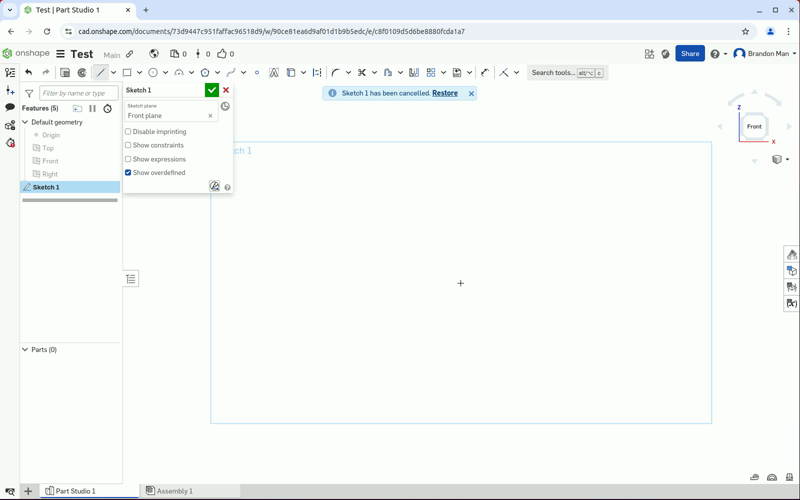
click(460, 282)
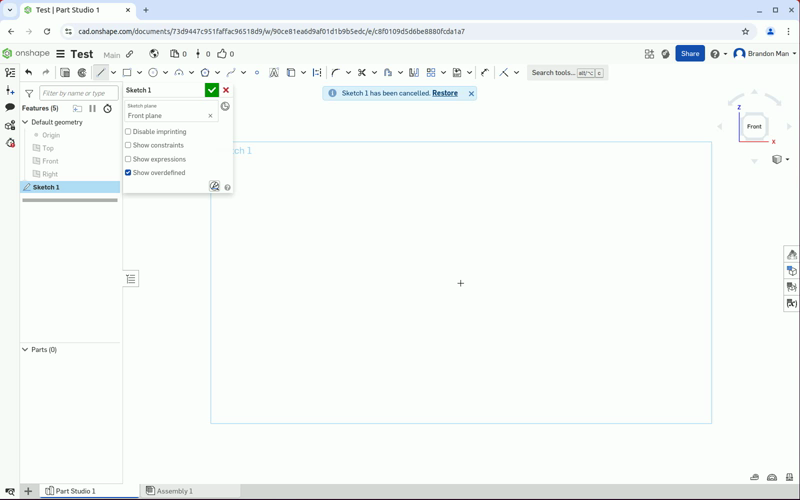
key_up(shift)
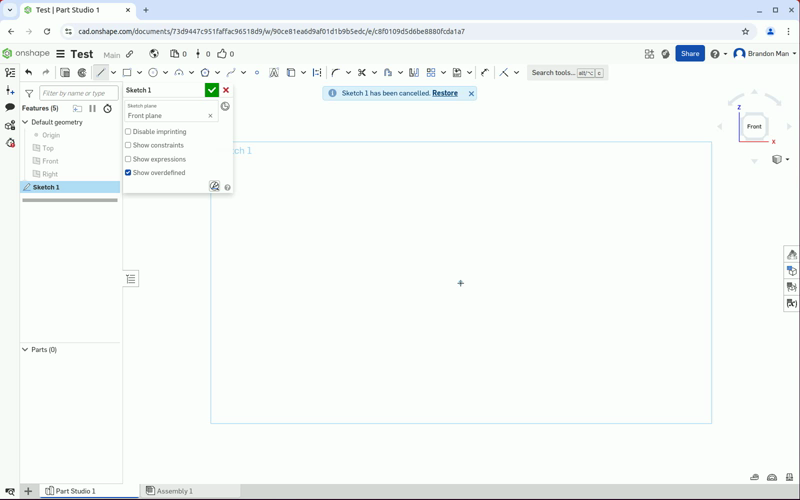
key_down(shift)
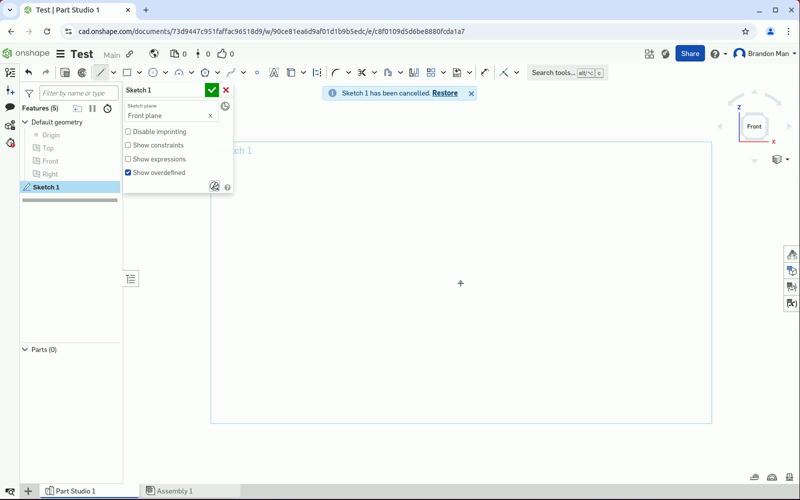
mouse_move(573, 282)
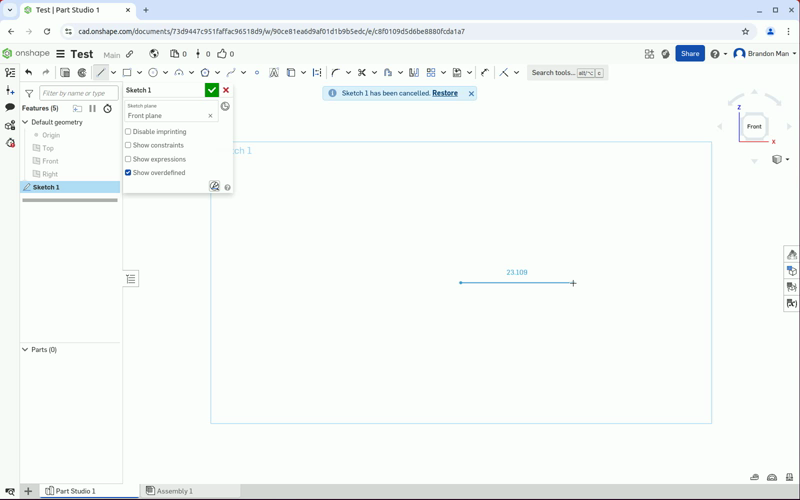
click(573, 282)
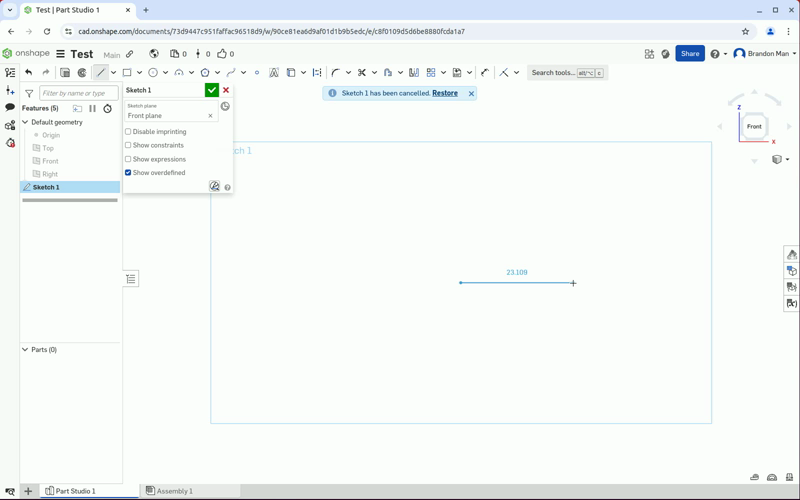
key_up(shift)
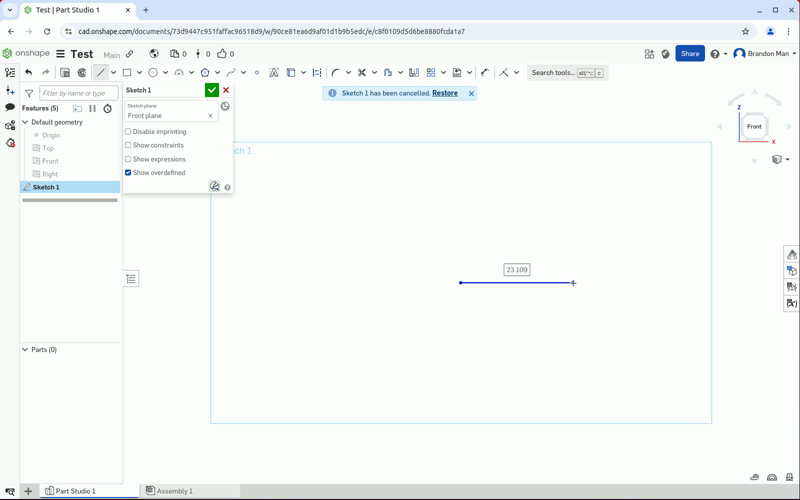
key_down(shift)
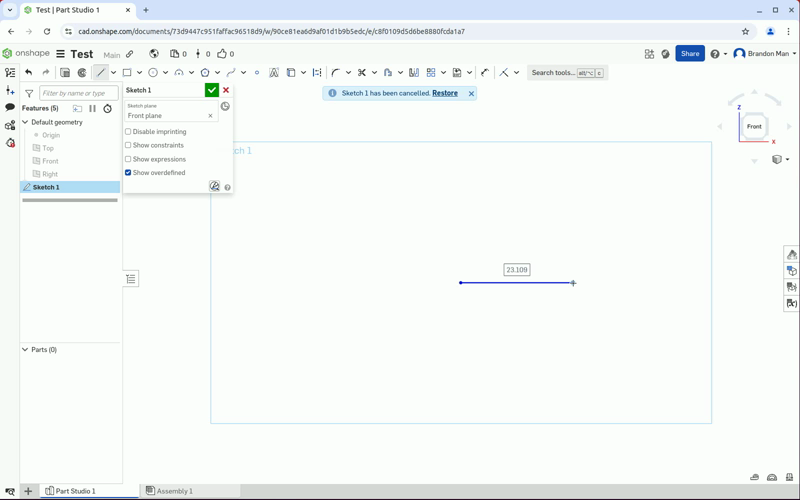
mouse_move(589, 282)
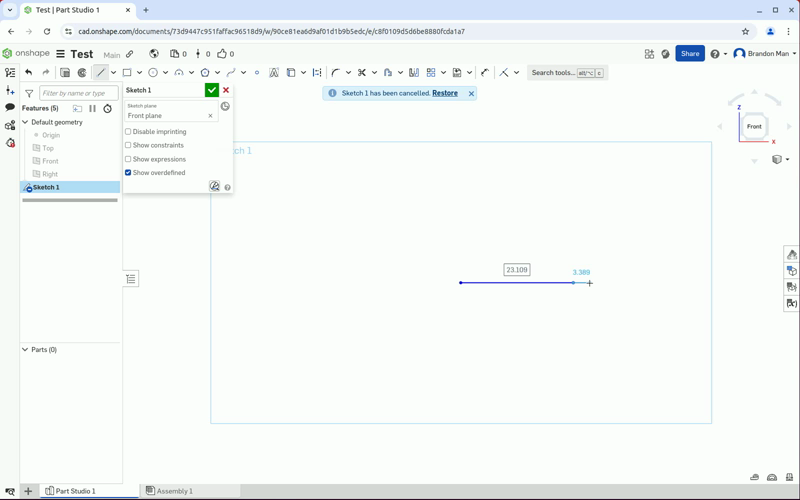
mouse_move(573, 245)
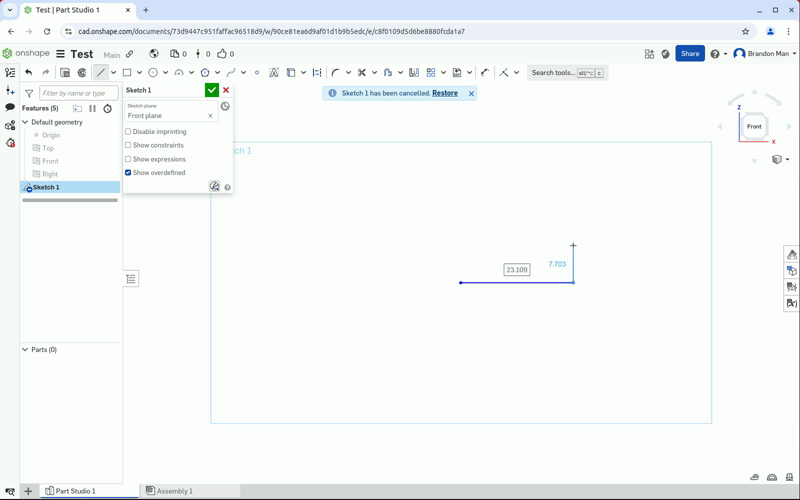
click(573, 245)
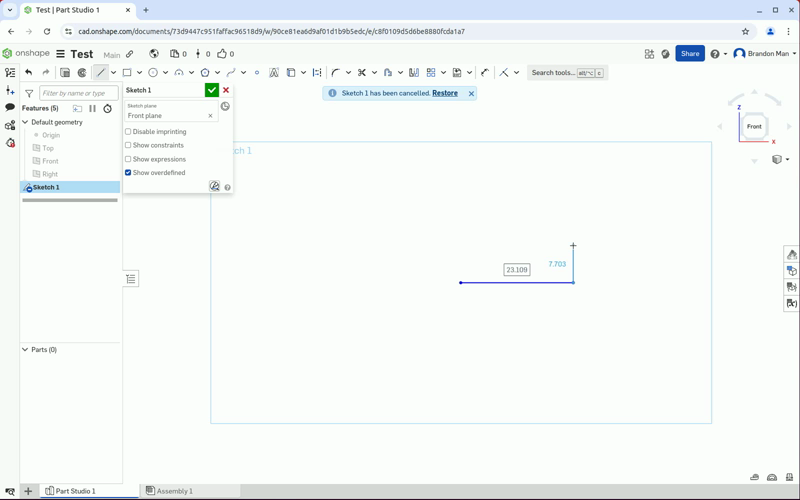
key_up(shift)
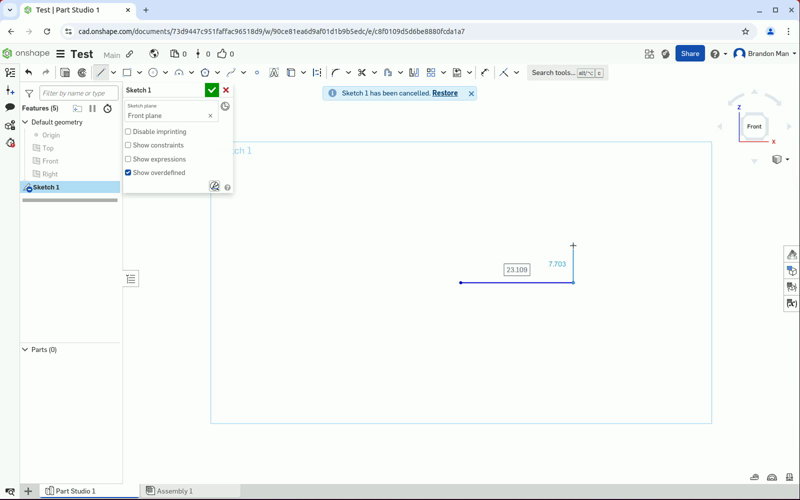
key_down(shift)
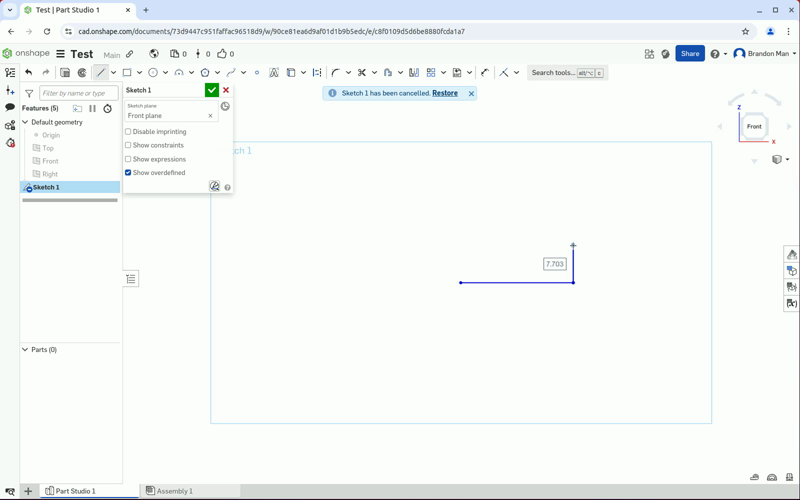
mouse_move(589, 245)
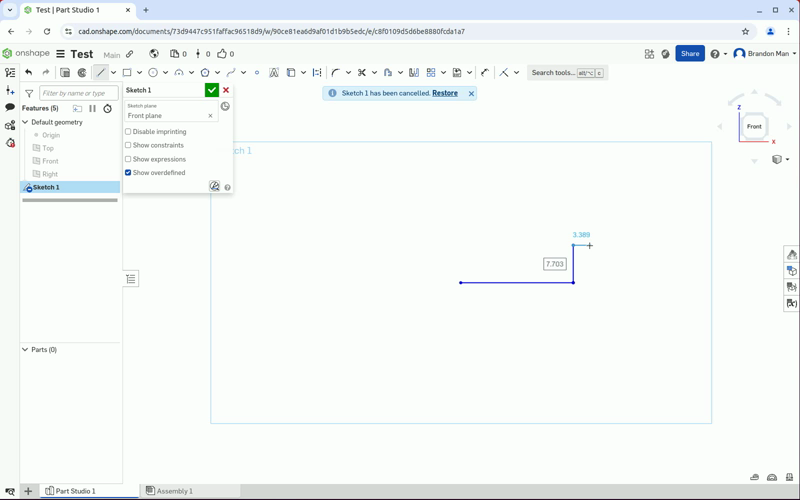
mouse_move(535, 208)
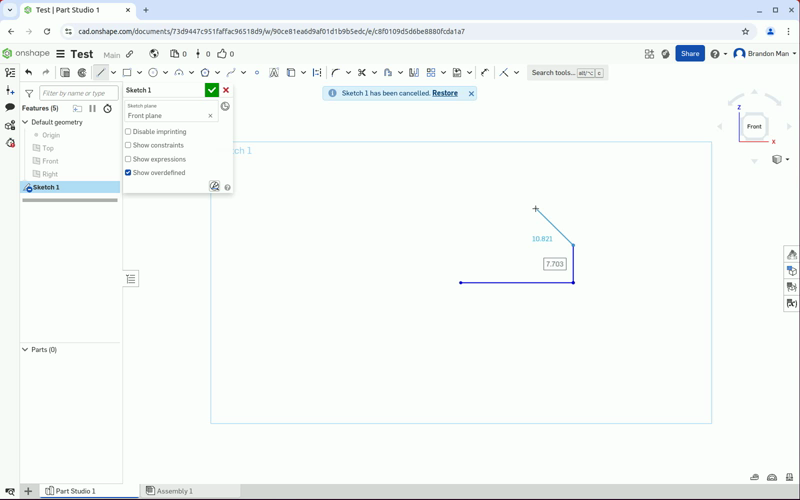
click(535, 208)
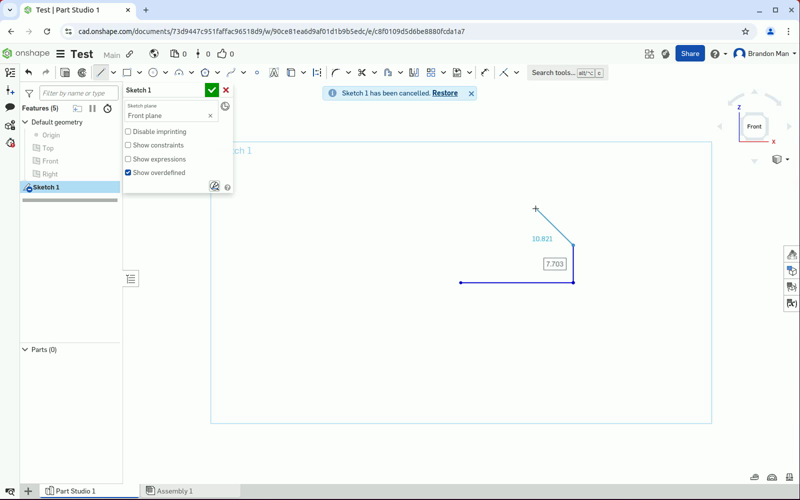
key_up(shift)
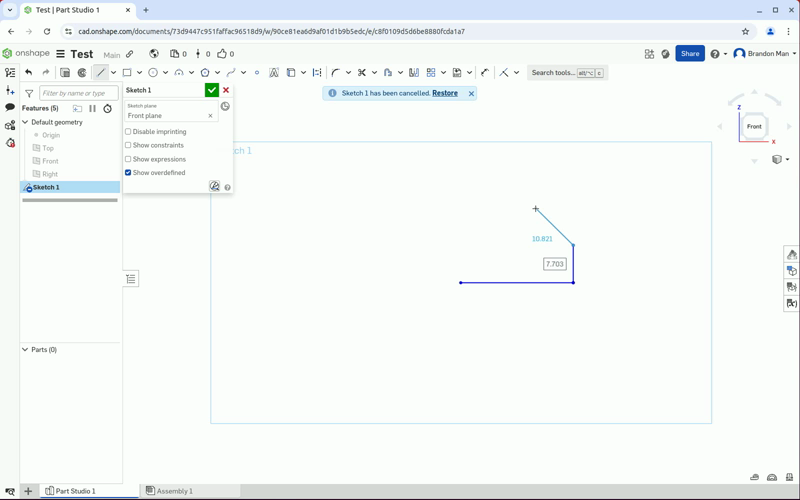
key_down(shift)
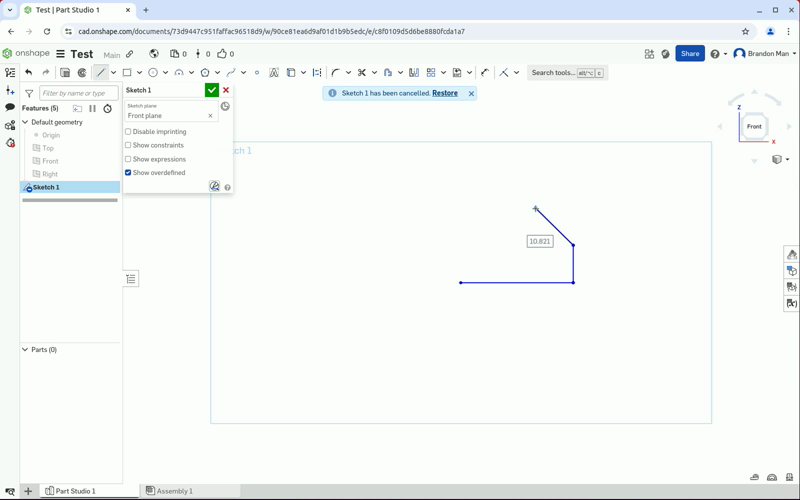
mouse_move(565, 208)
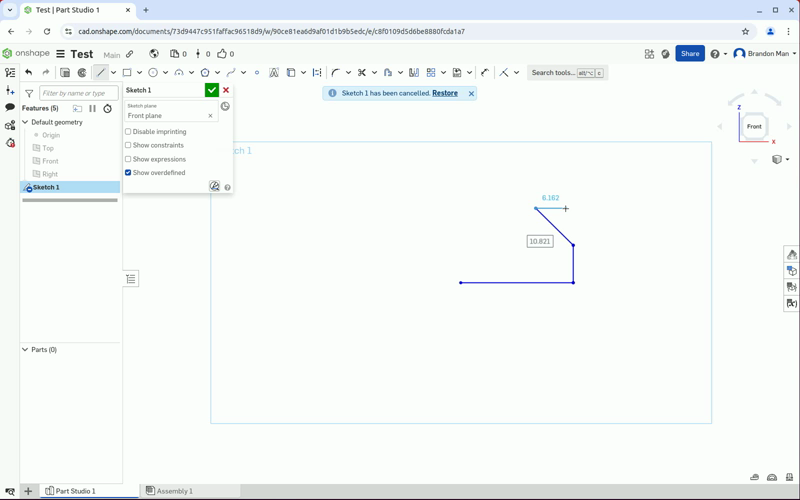
mouse_move(498, 208)
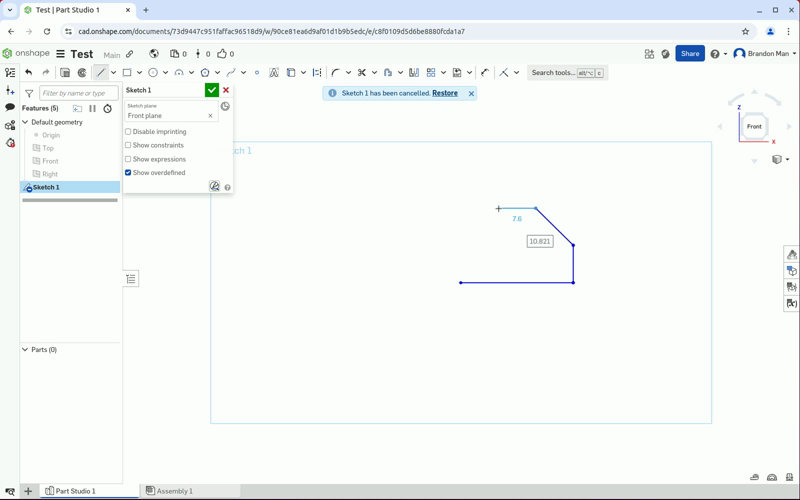
click(498, 208)
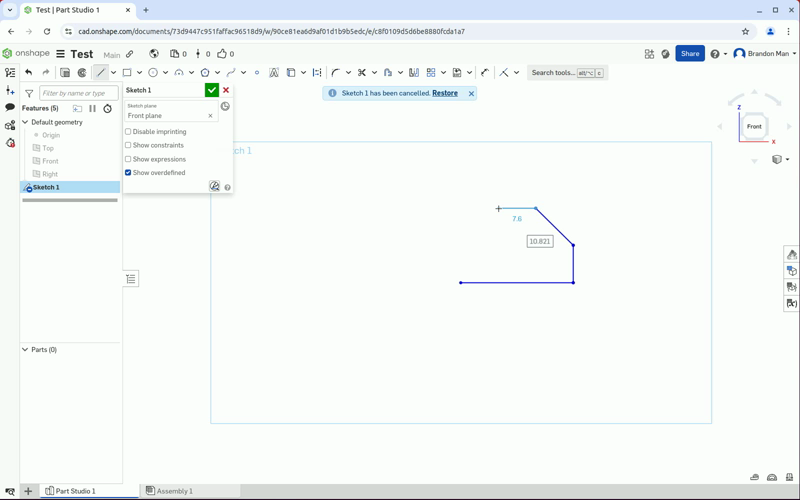
key_up(shift)
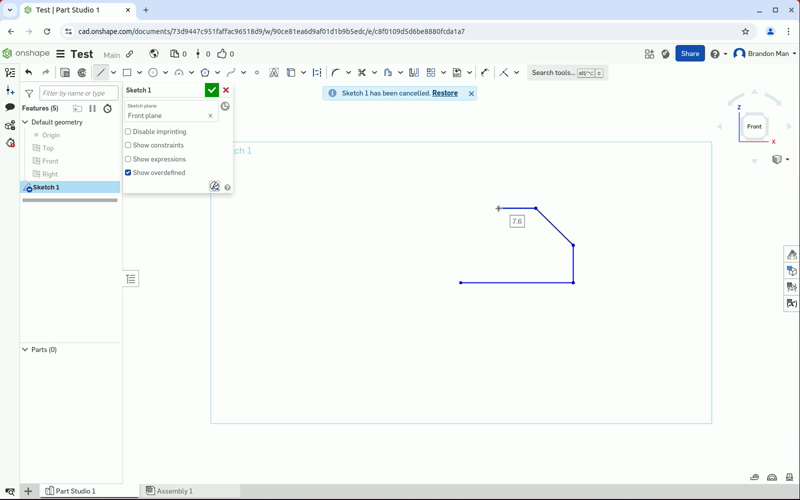
key_down(shift)
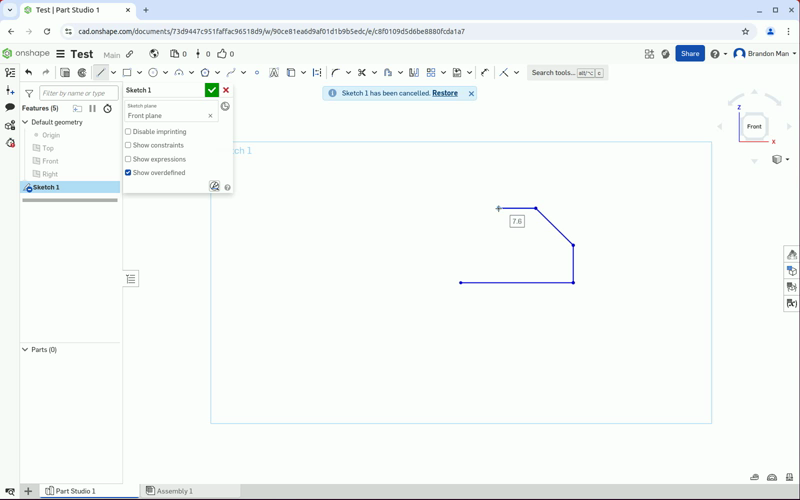
mouse_move(528, 208)
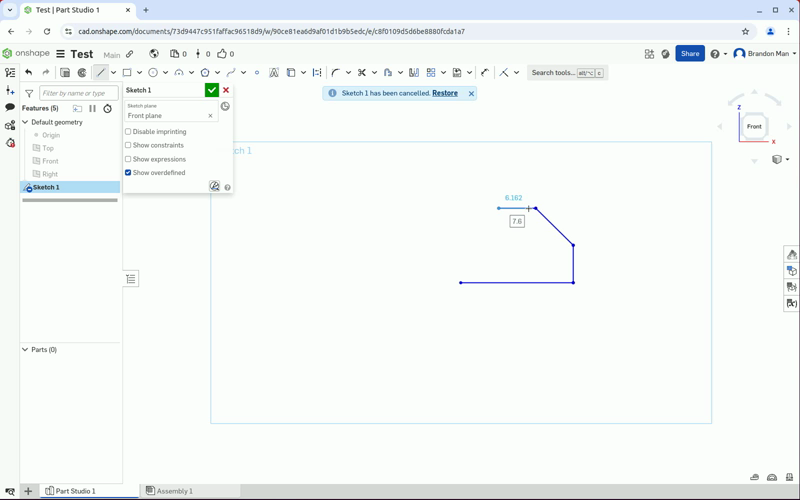
mouse_move(460, 245)
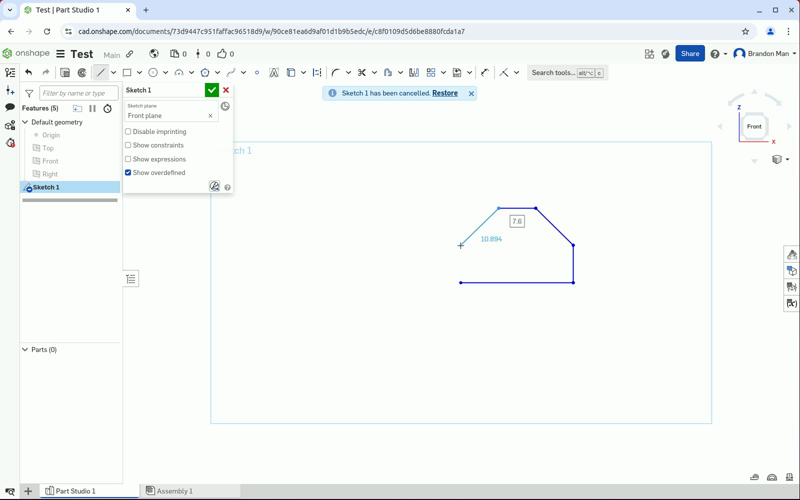
click(460, 245)
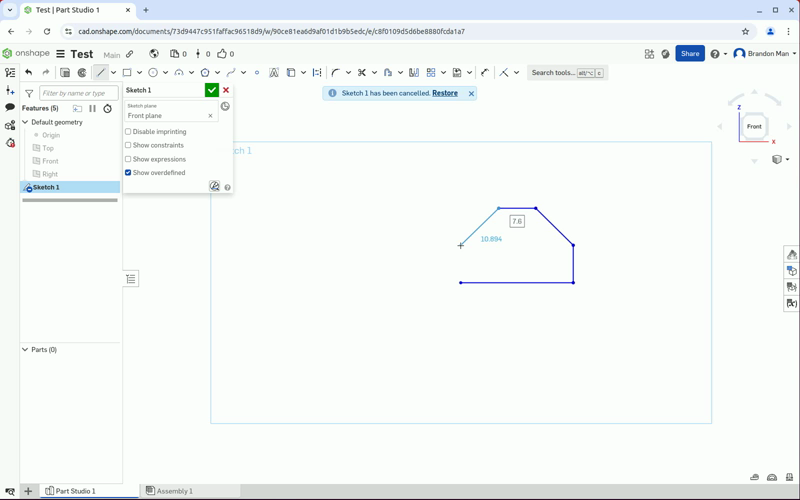
key_up(shift)
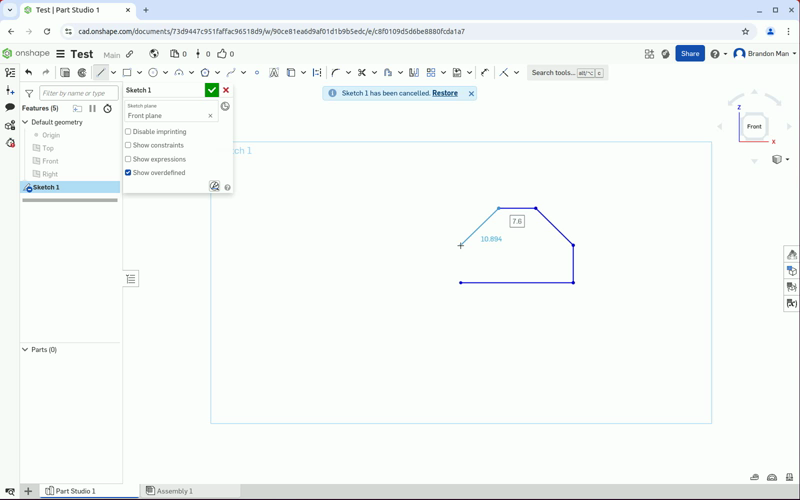
mouse_move(490, 245)
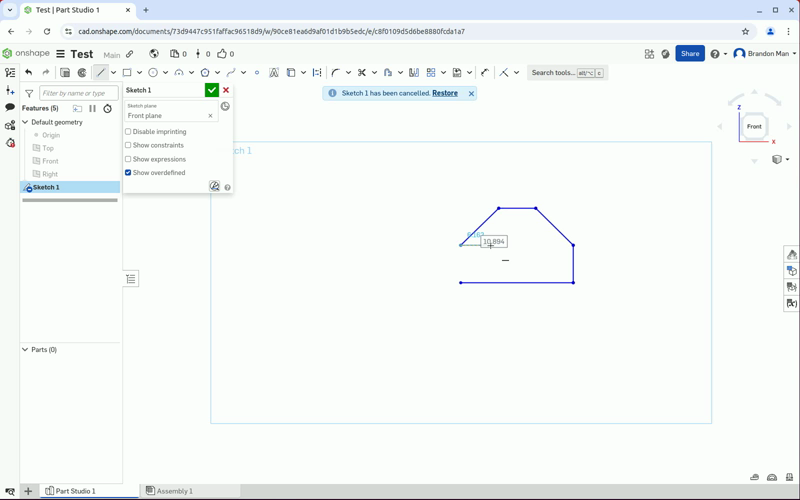
key_down(shift)
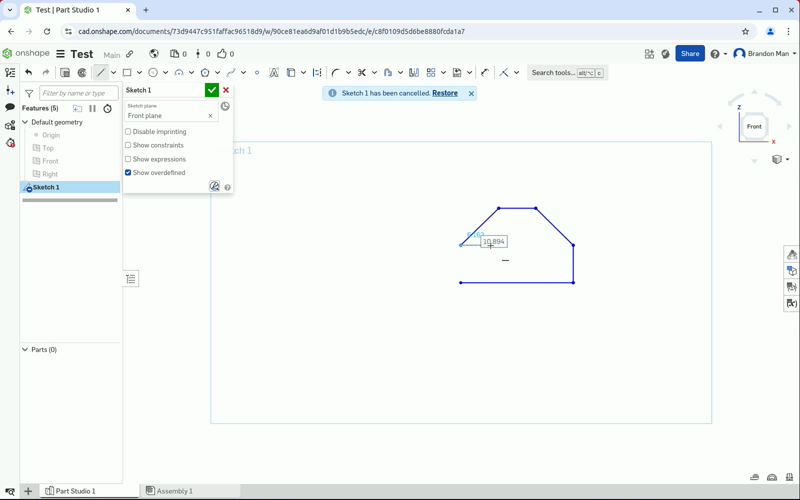
mouse_move(460, 282)
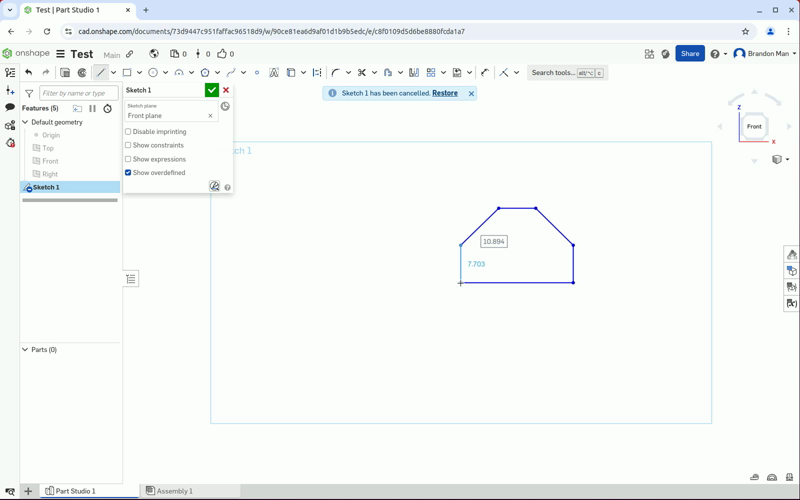
key_up(shift)
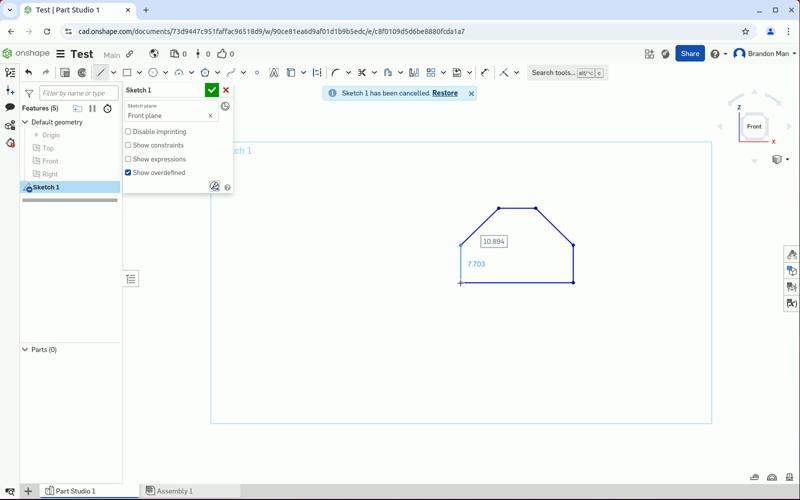
click(460, 282)
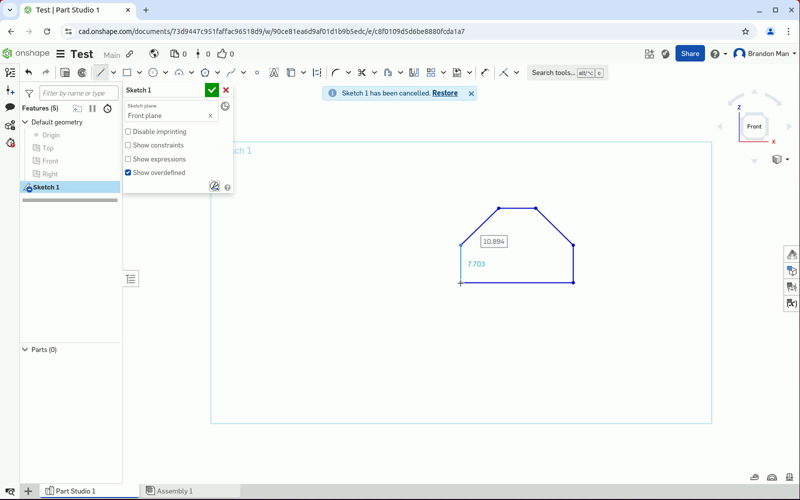
key(esc)
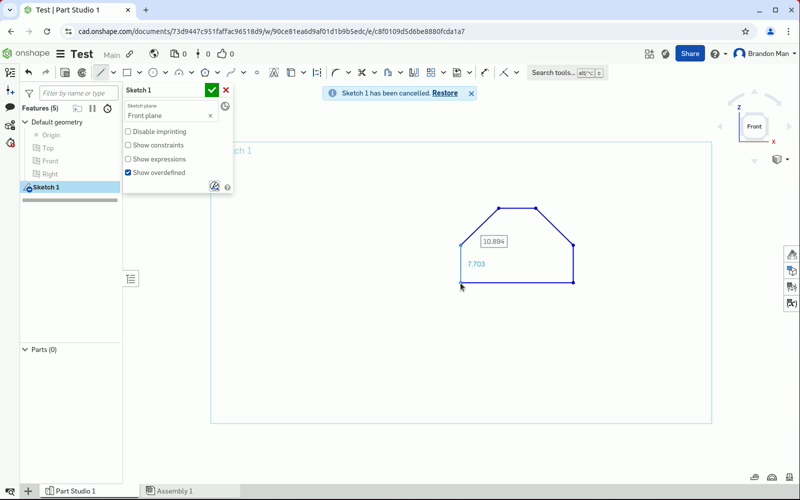
mouse_move(506, 253)
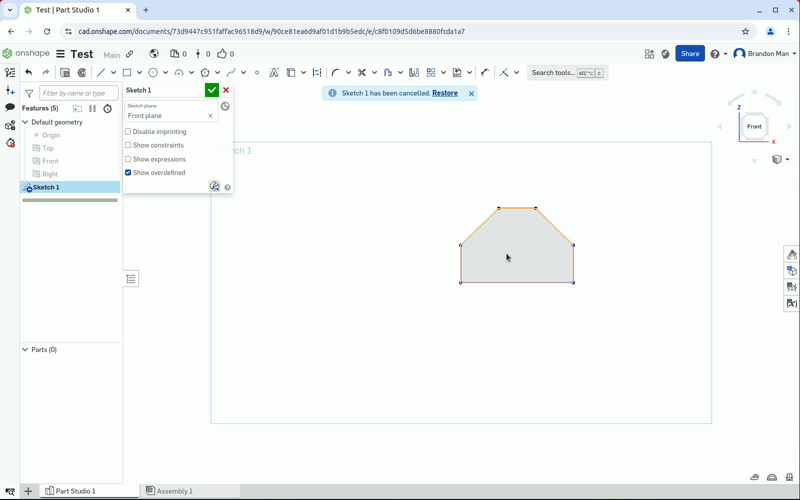
click(506, 253)
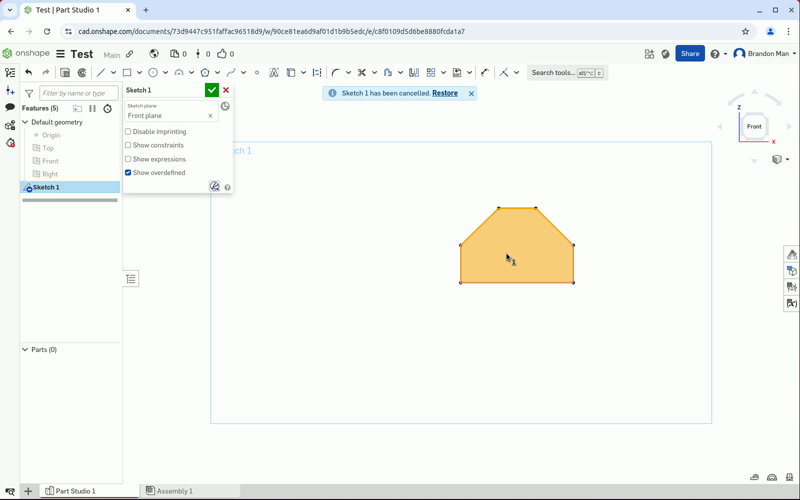
mouse_move(73, 352)
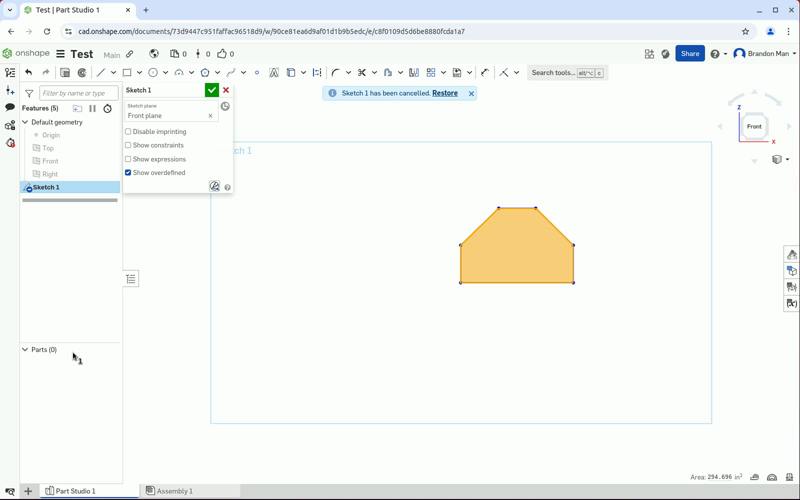
key(shift+y)
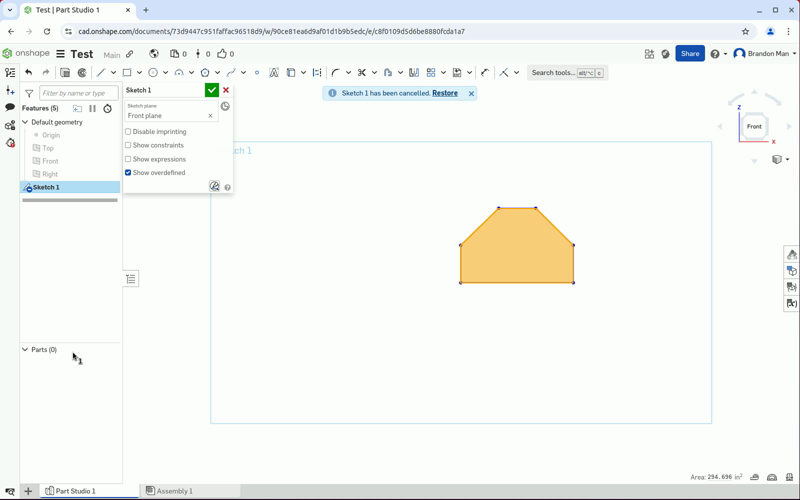
key(shift+e)
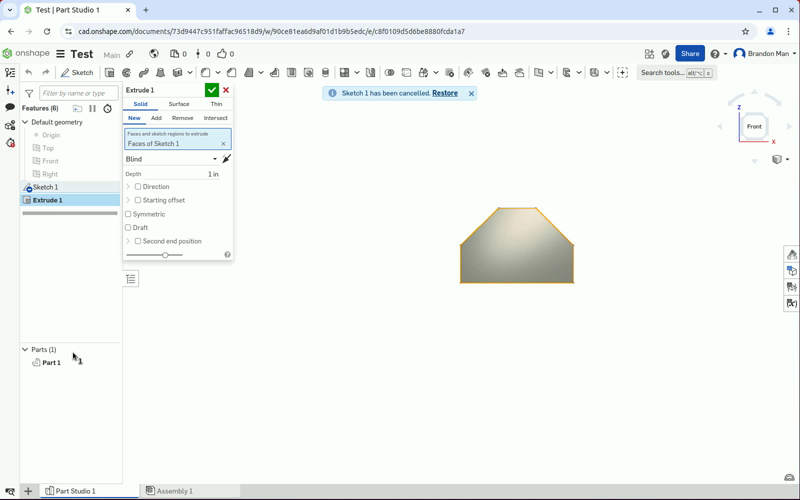
mouse_move(143, 106)
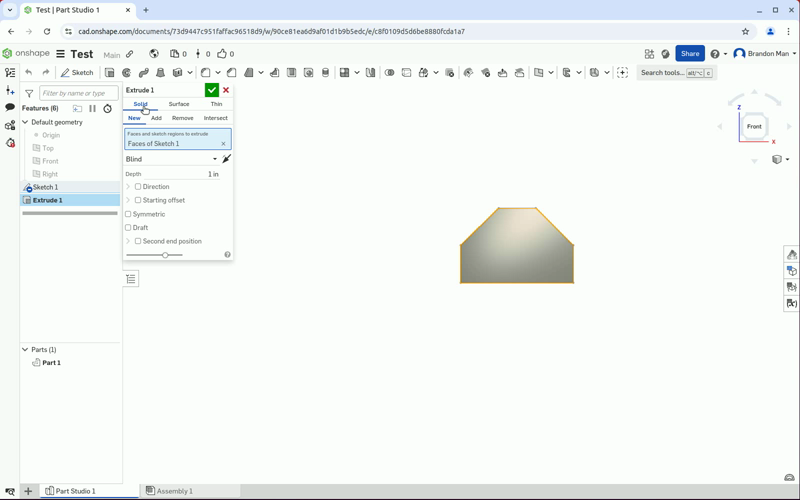
click(143, 106)
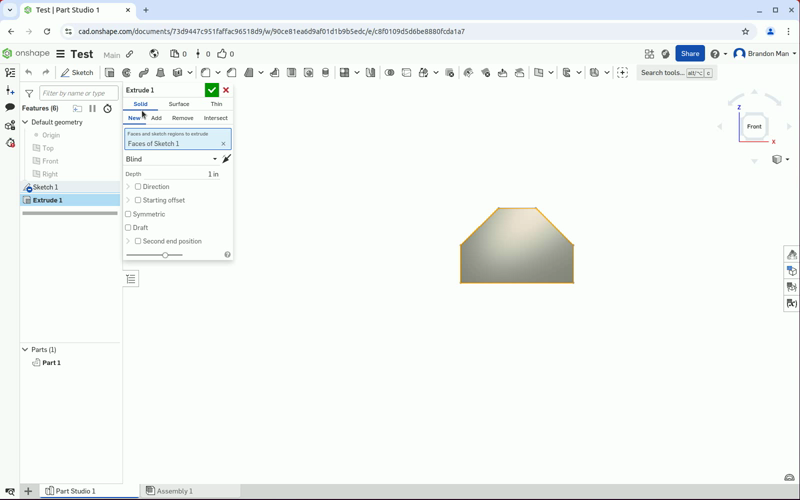
mouse_move(137, 120)
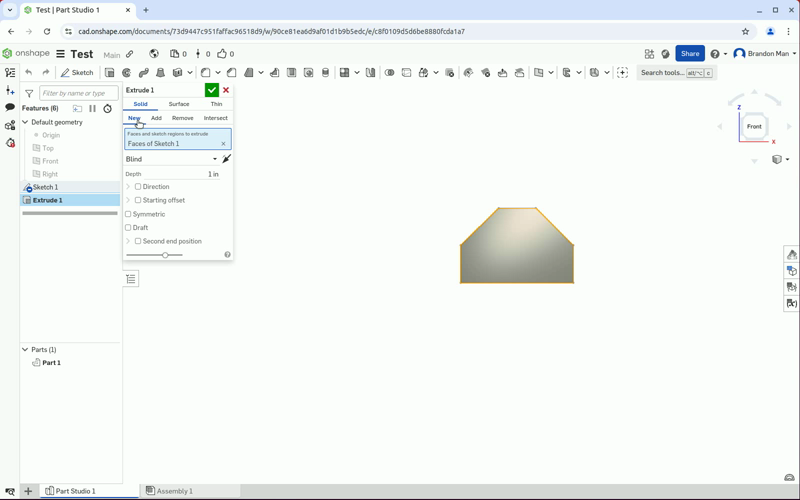
click(137, 120)
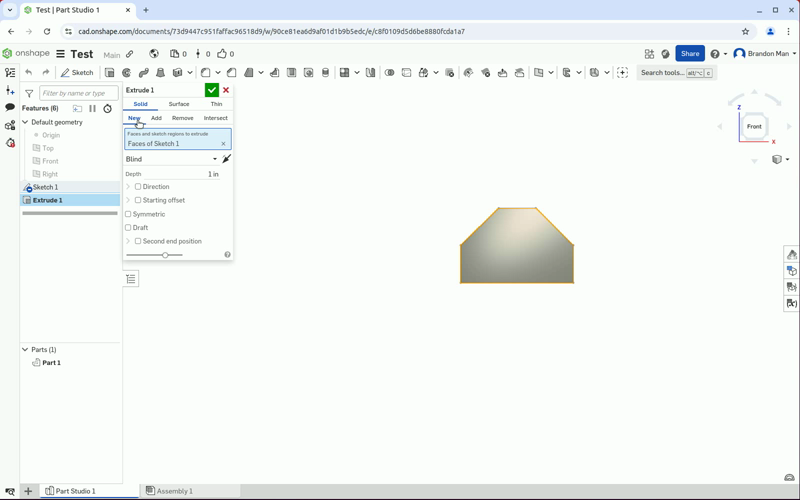
key(tab, 4)
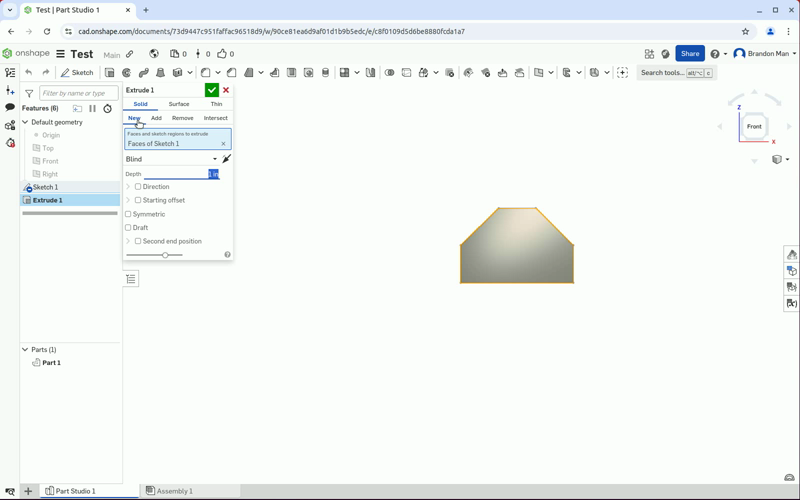
text(-3.851)
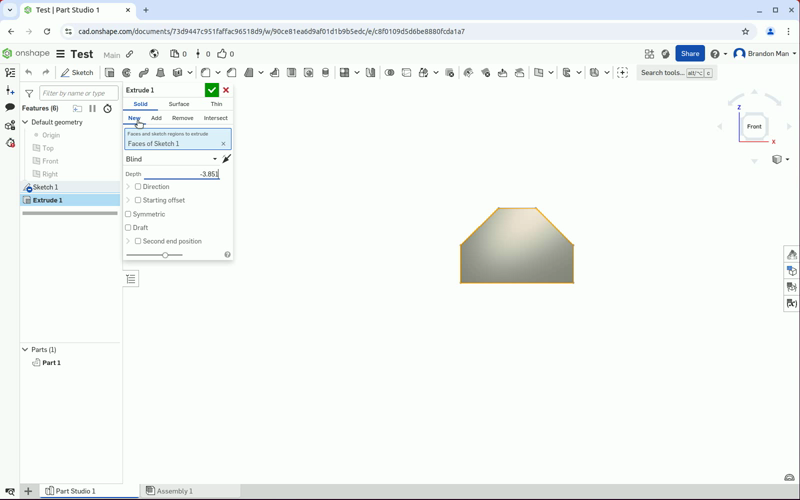
key(enter)
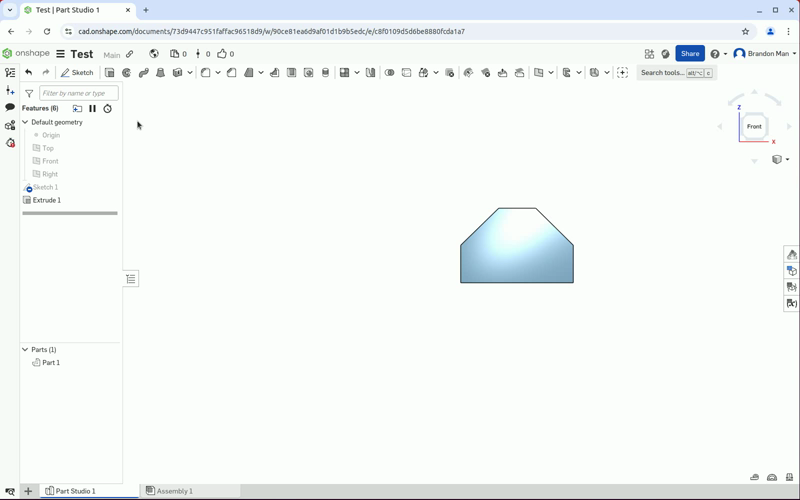
key(shift+h)
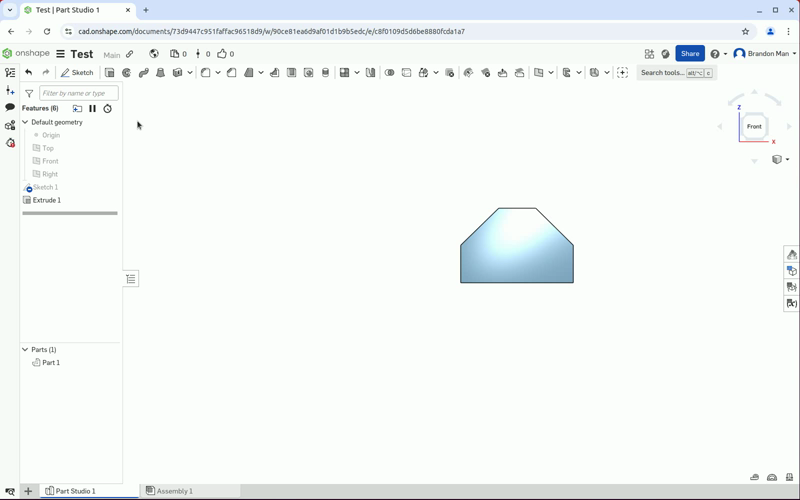
key(shift+h)
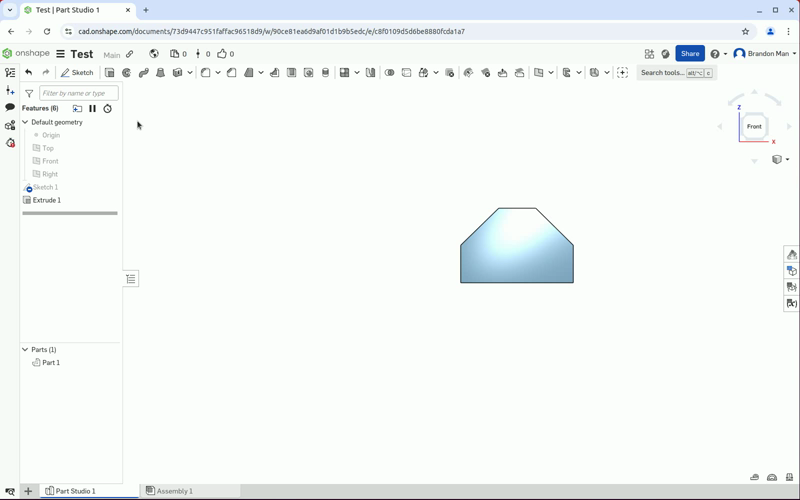
mouse_move(73, 189)
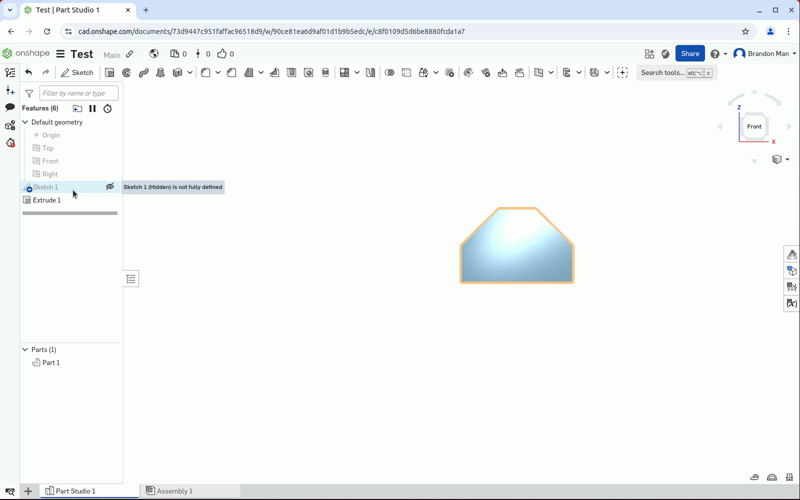
click(73, 189)
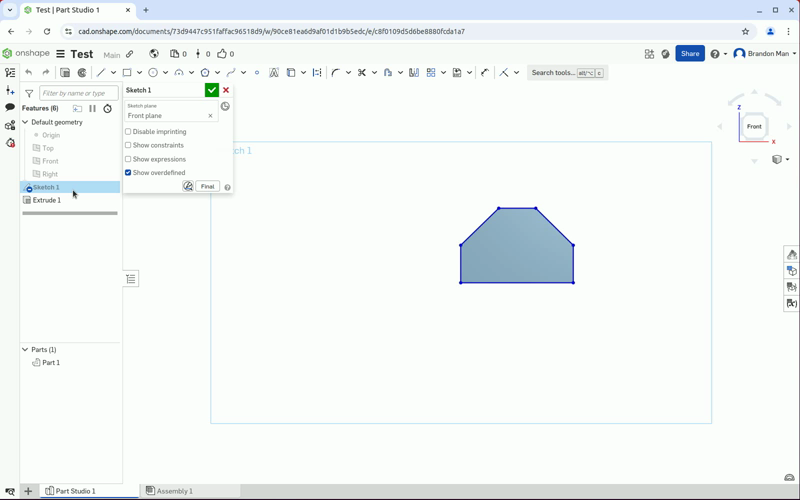
mouse_move(229, 92)
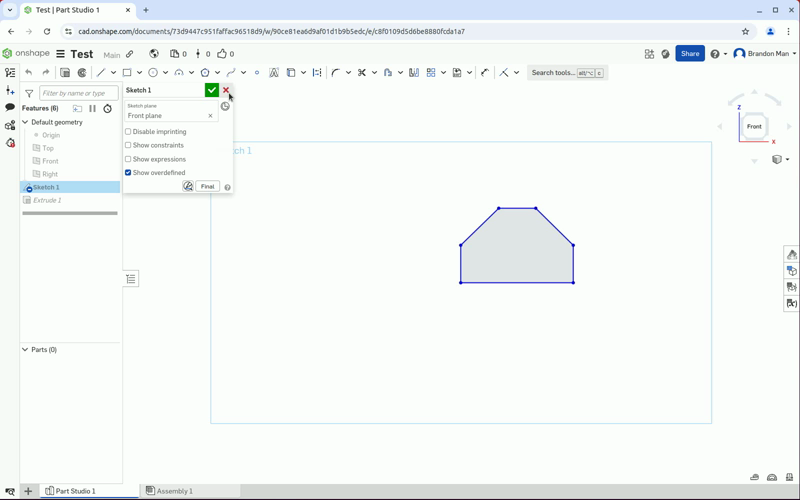
click(229, 92)
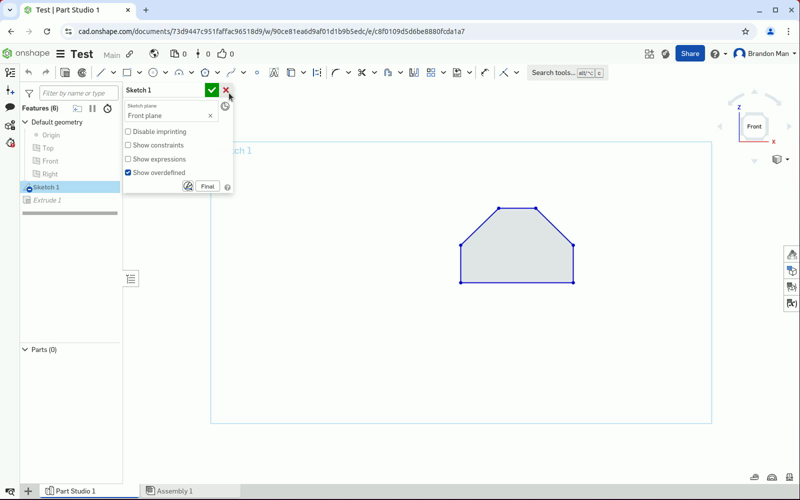
key(shift+s)
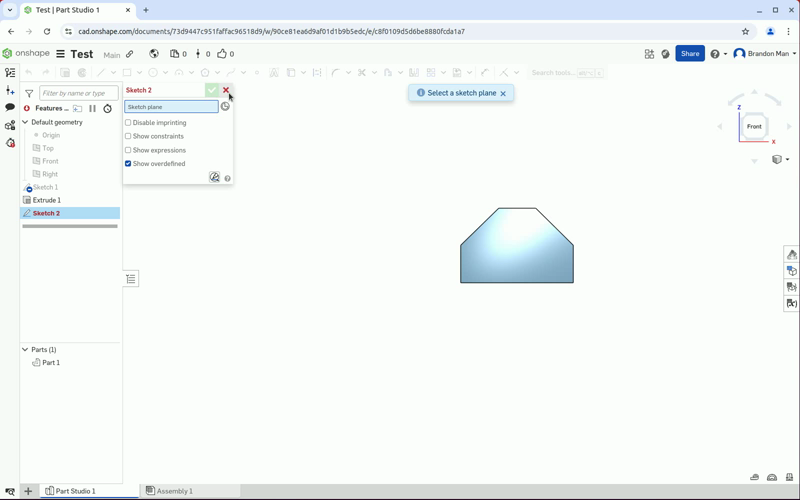
mouse_move(73, 163)
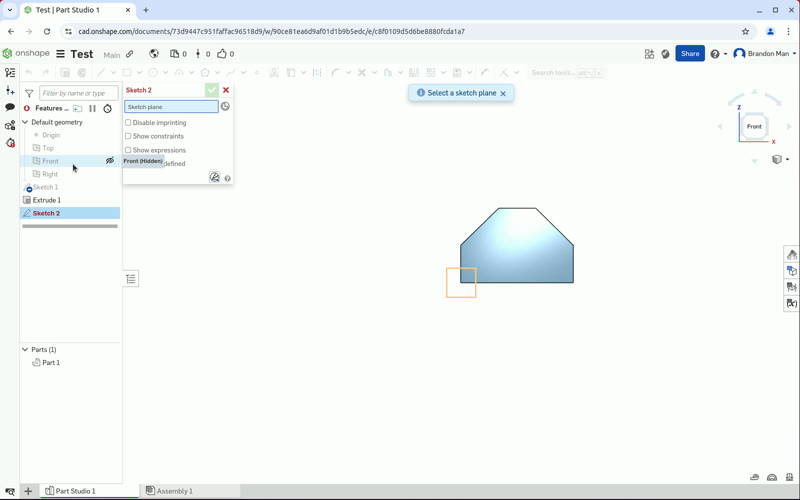
click(73, 163)
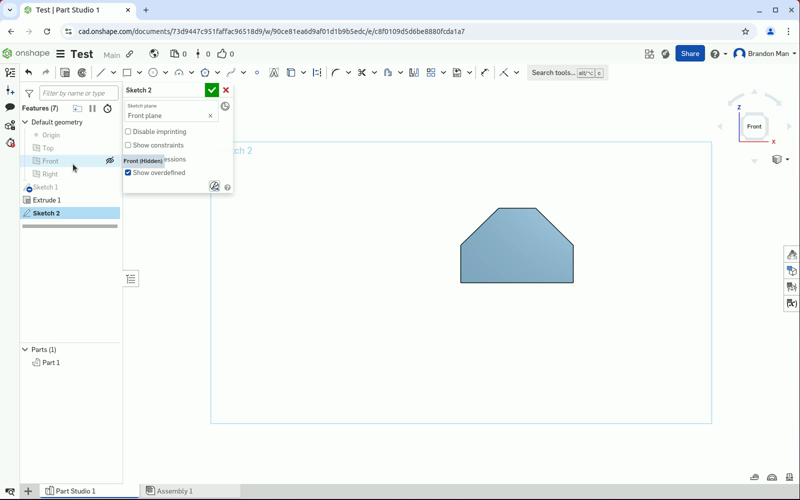
mouse_move(73, 352)
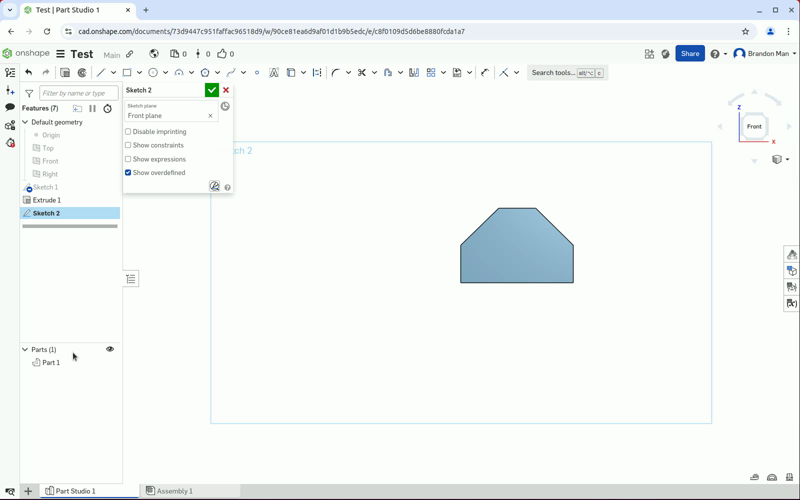
key(y)
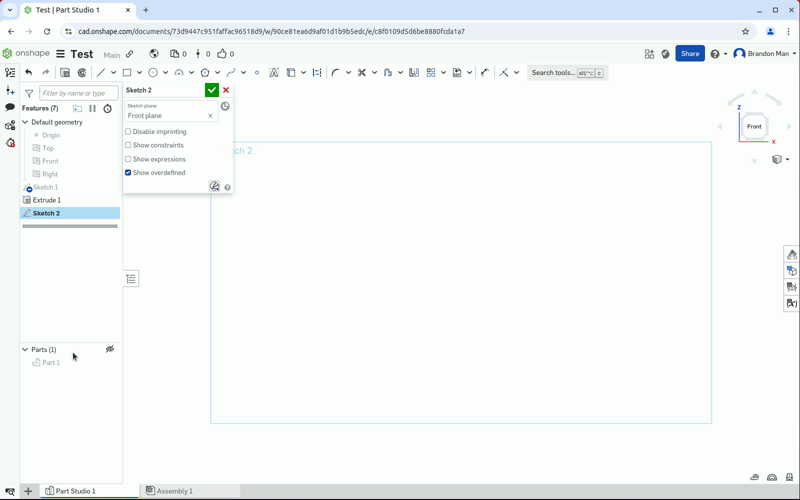
key(l)
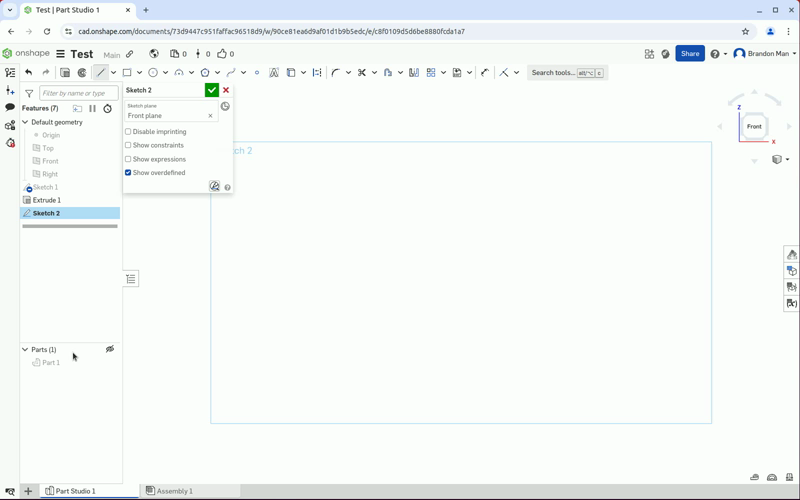
key_down(shift)
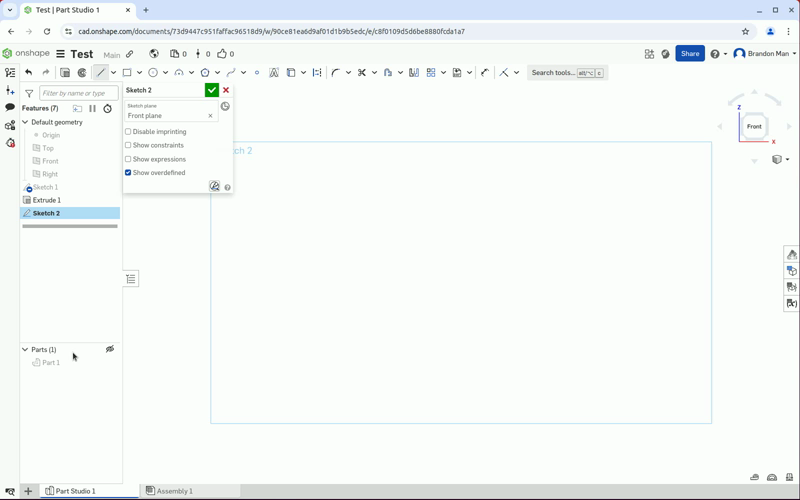
mouse_move(460, 282)
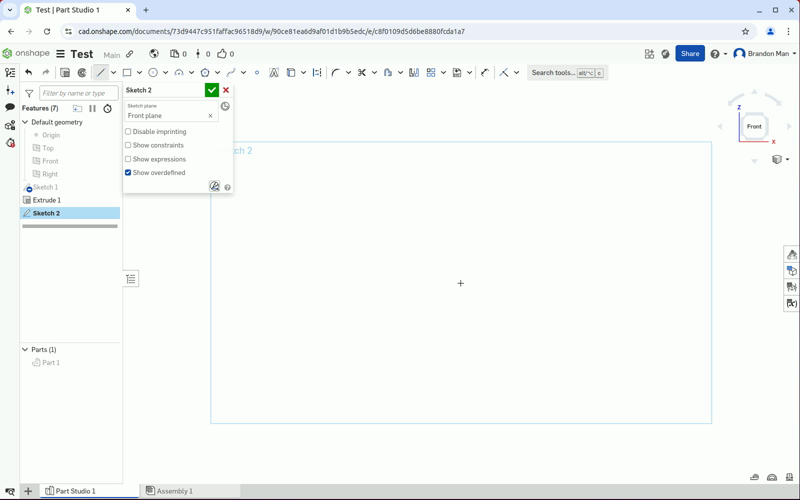
click(460, 282)
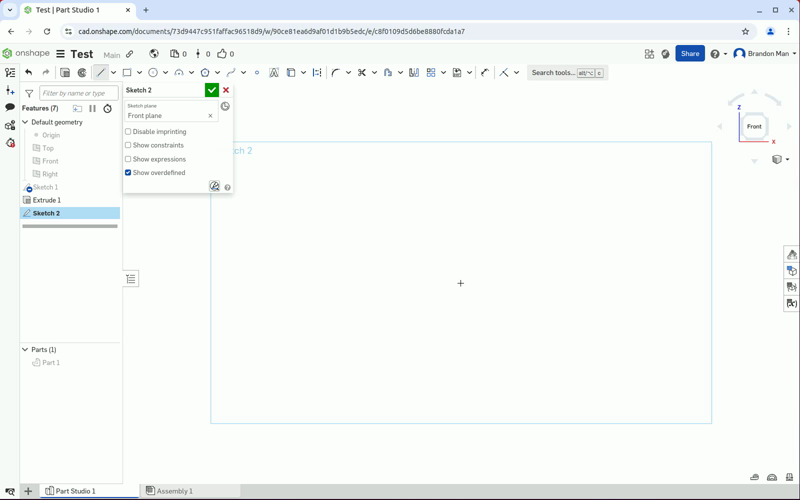
key_up(shift)
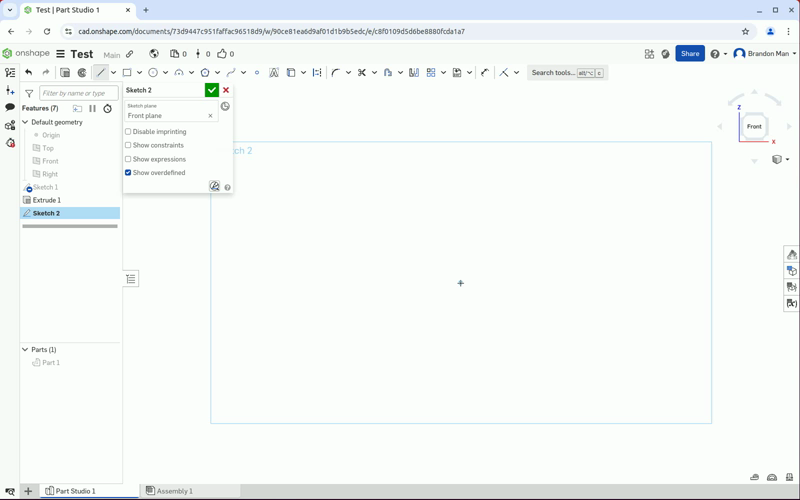
key_down(shift)
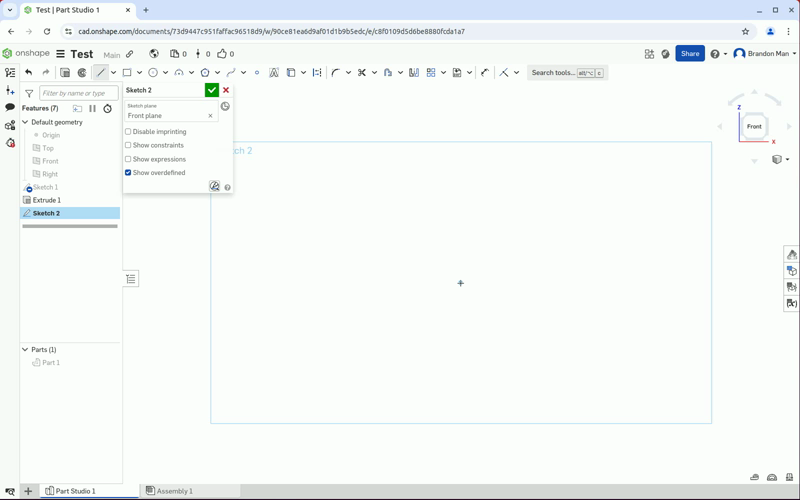
mouse_move(573, 282)
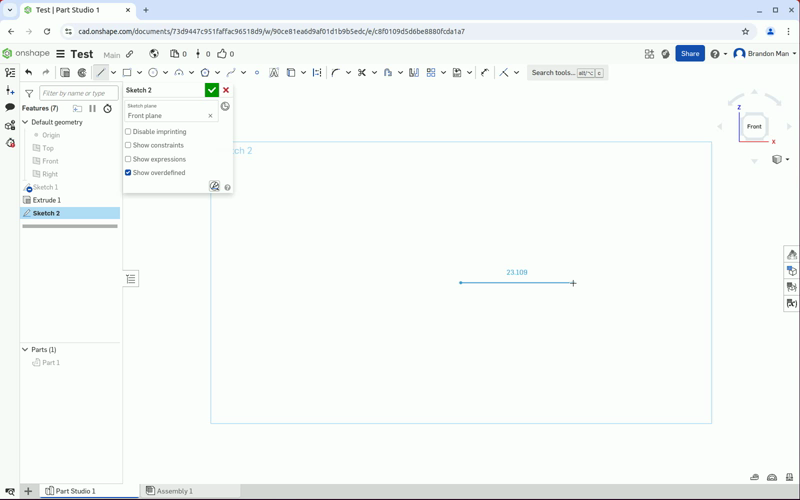
click(573, 282)
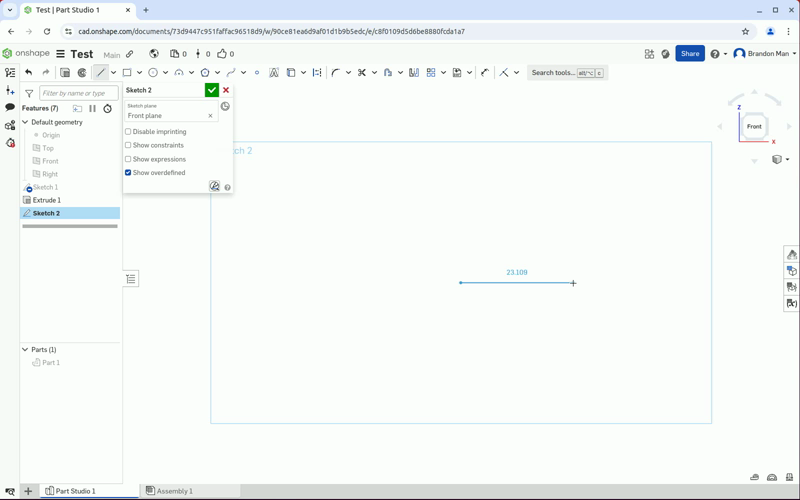
key_up(shift)
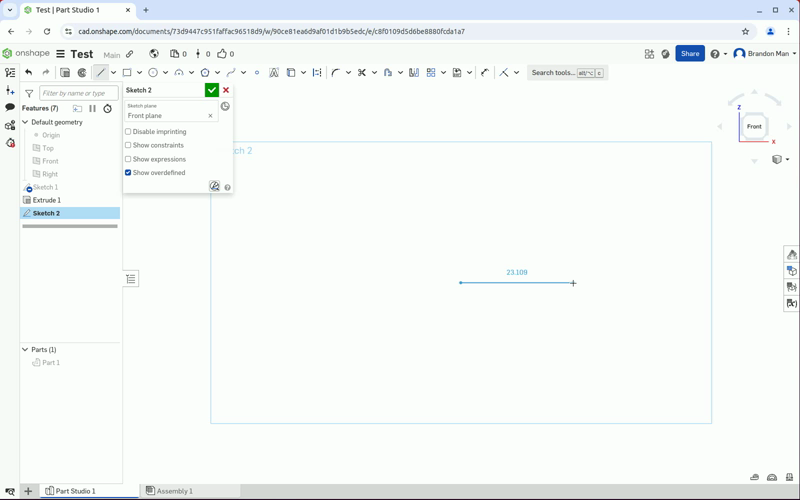
key_down(shift)
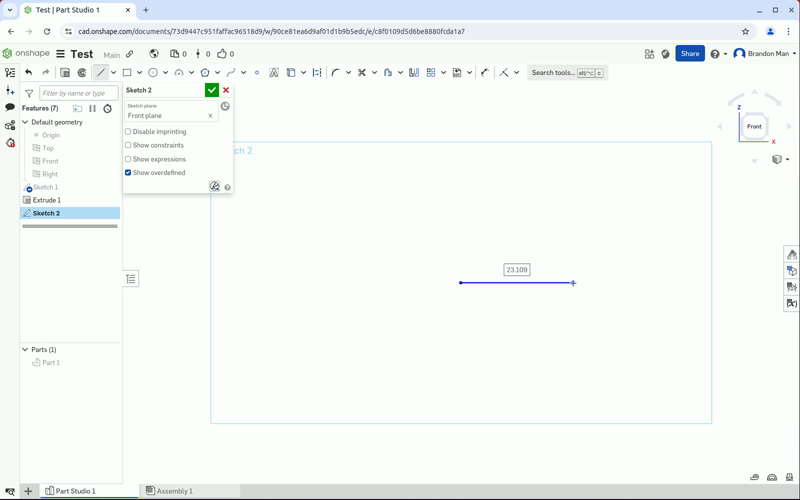
mouse_move(517, 226)
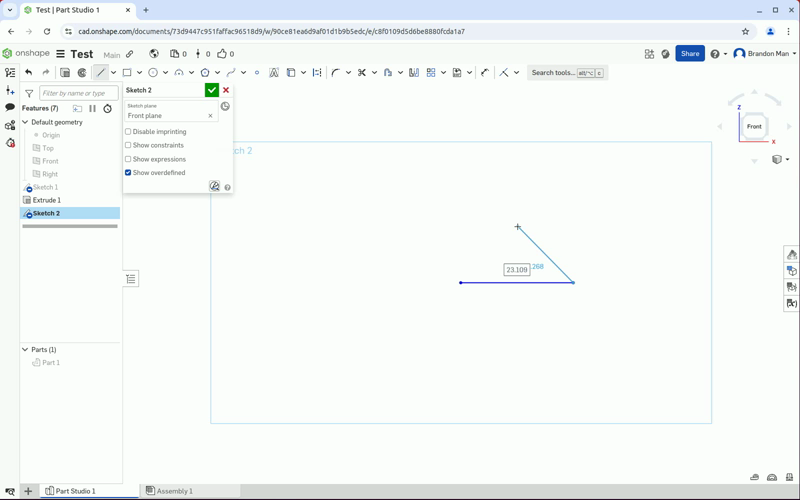
click(517, 226)
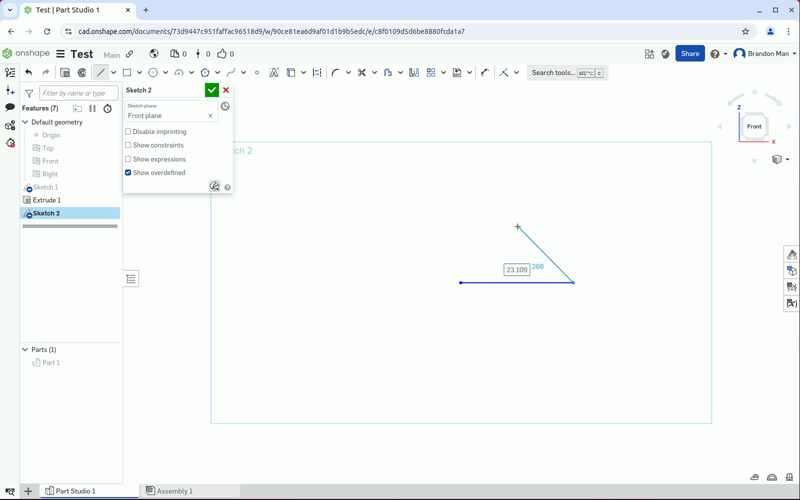
key_up(shift)
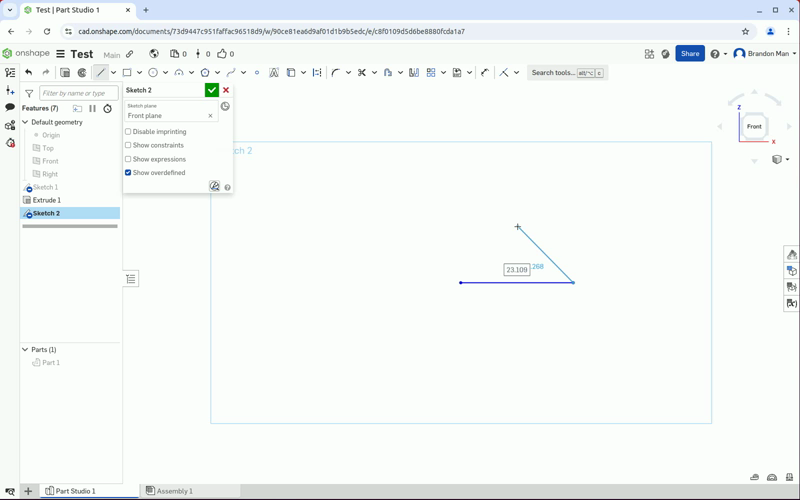
key_down(shift)
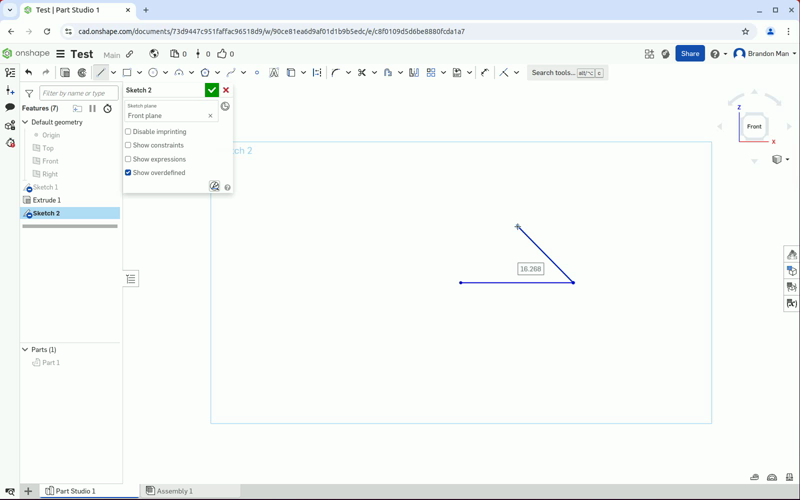
mouse_move(460, 282)
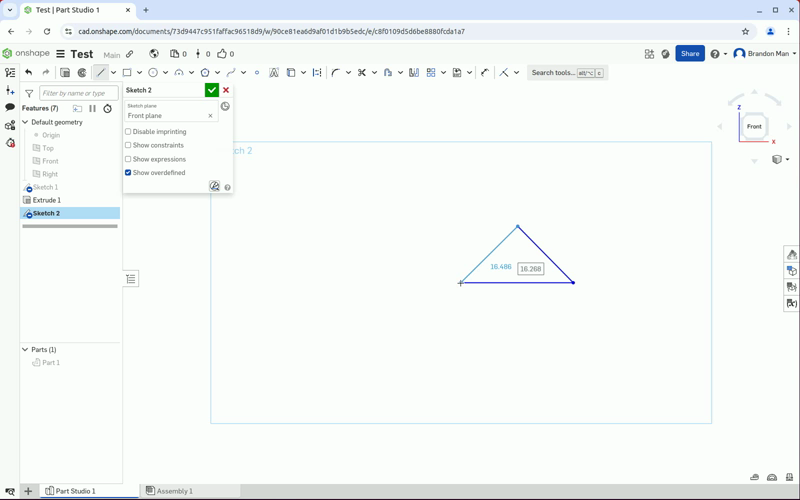
key_up(shift)
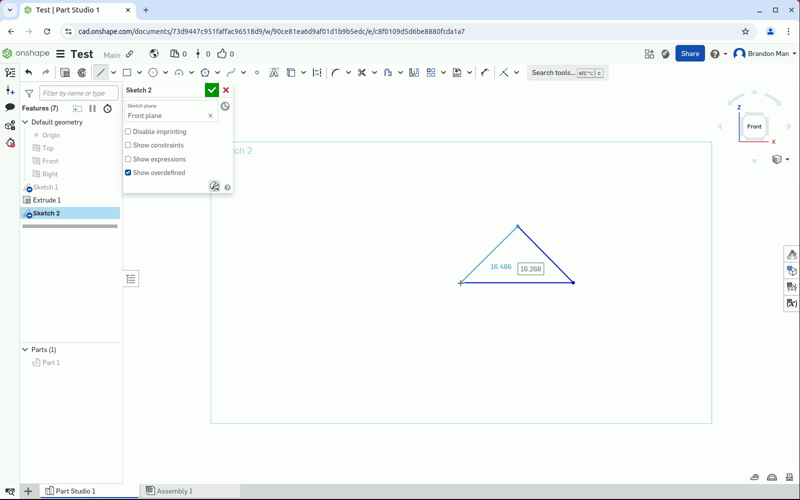
click(460, 282)
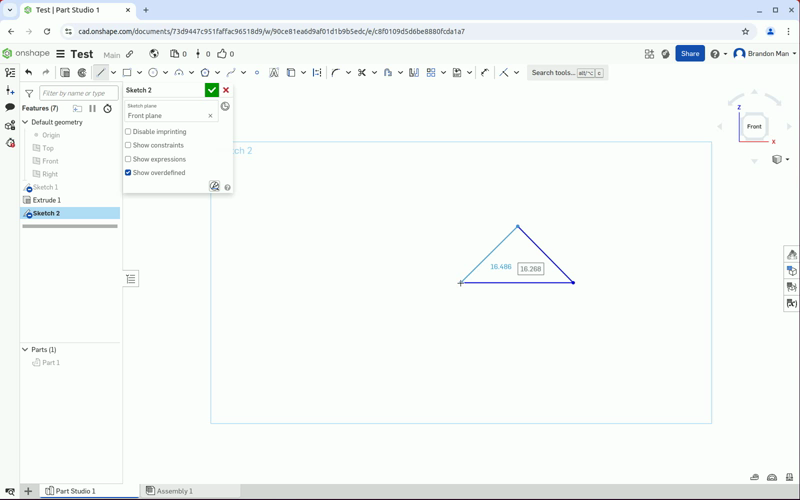
key(esc)
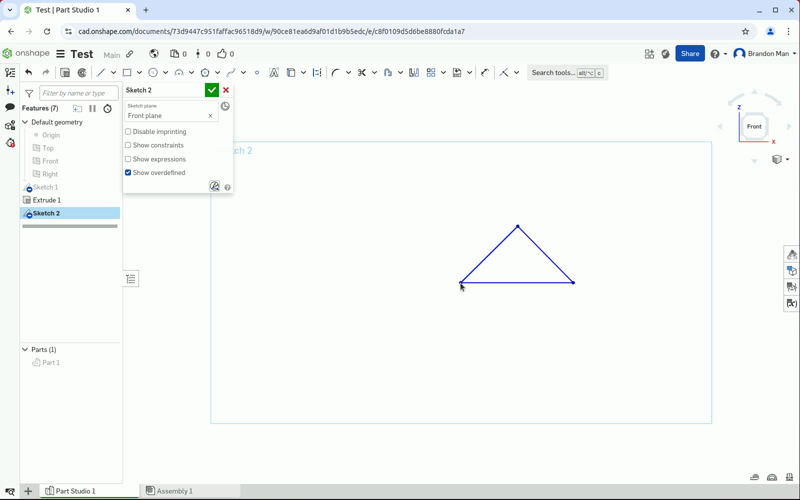
mouse_move(522, 271)
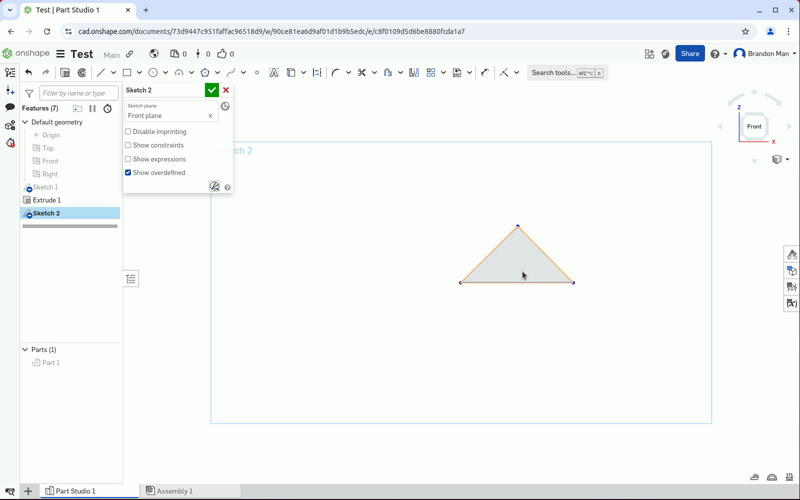
click(522, 271)
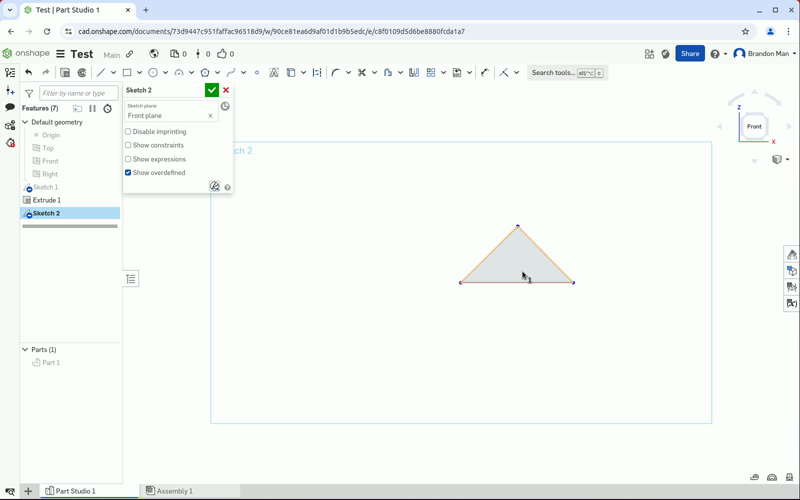
mouse_move(73, 352)
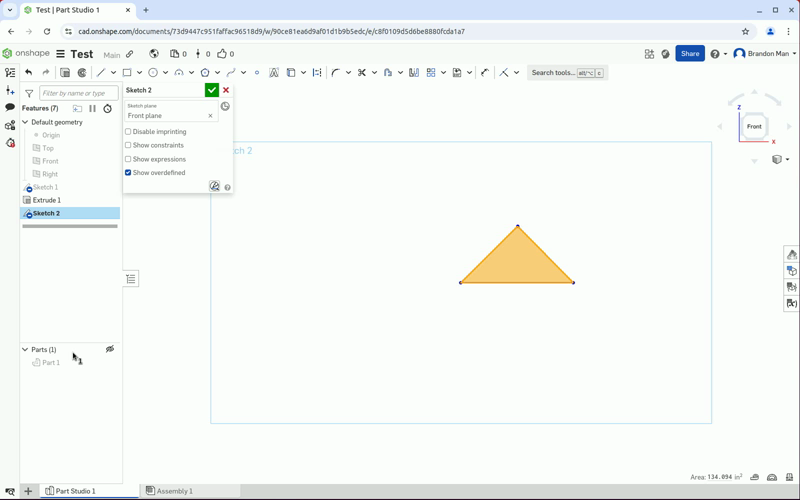
key(shift+y)
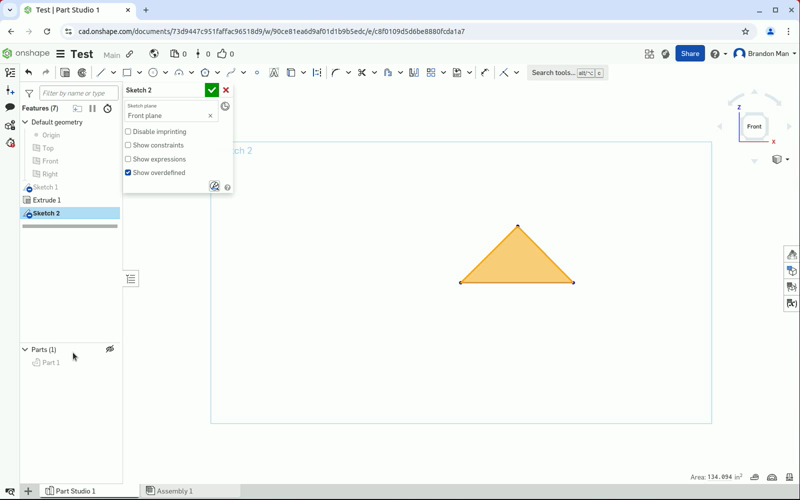
key(shift+e)
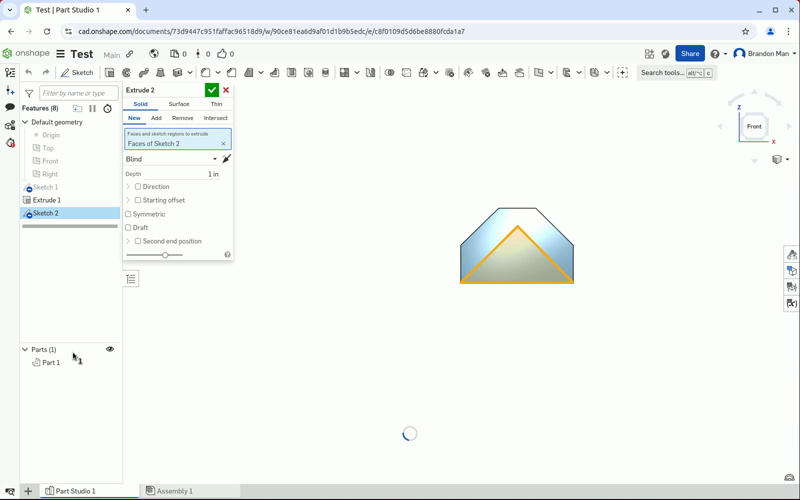
mouse_move(143, 106)
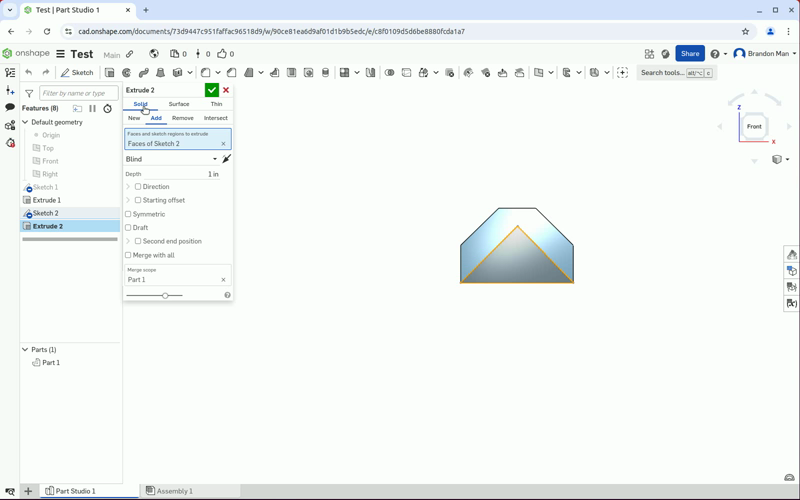
click(143, 106)
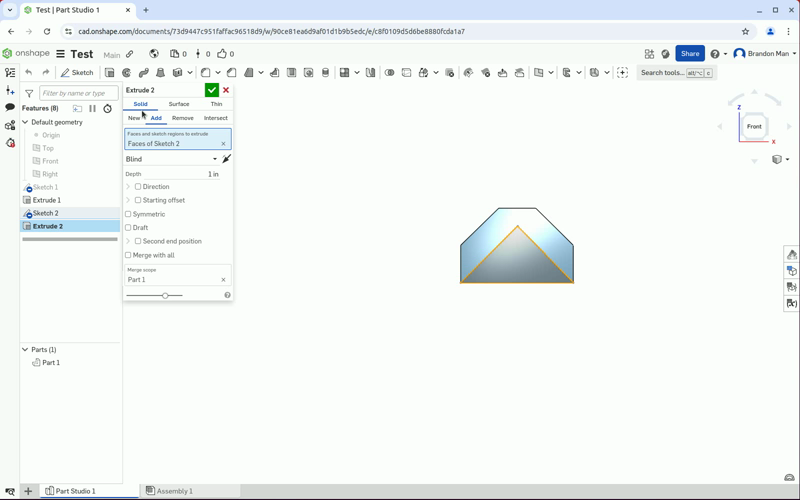
mouse_move(137, 120)
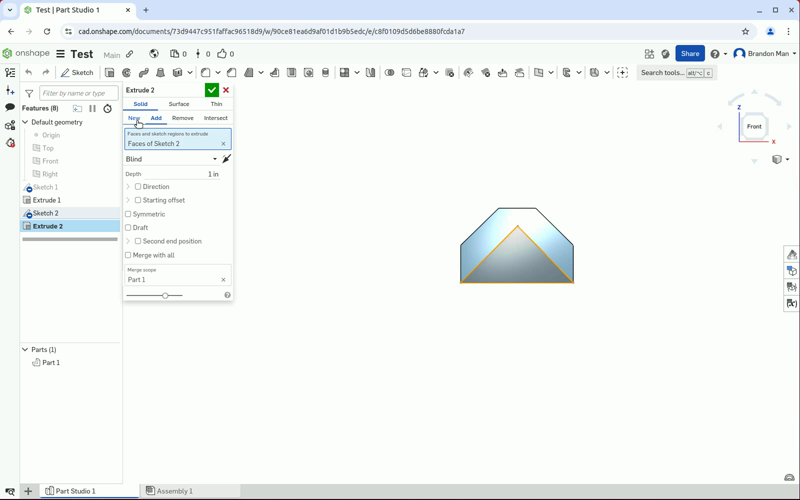
click(137, 120)
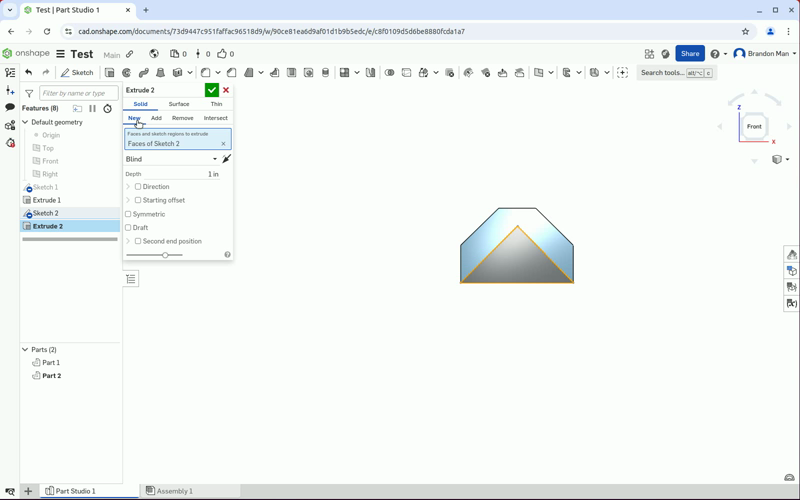
key(tab, 4)
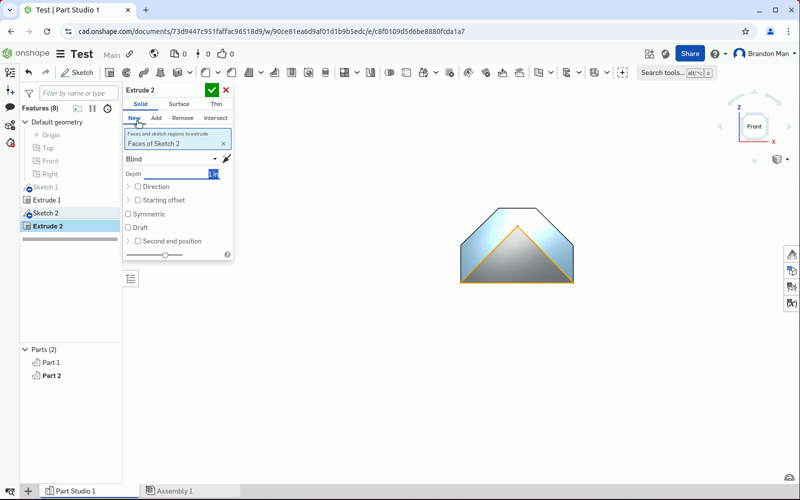
text(11.554)
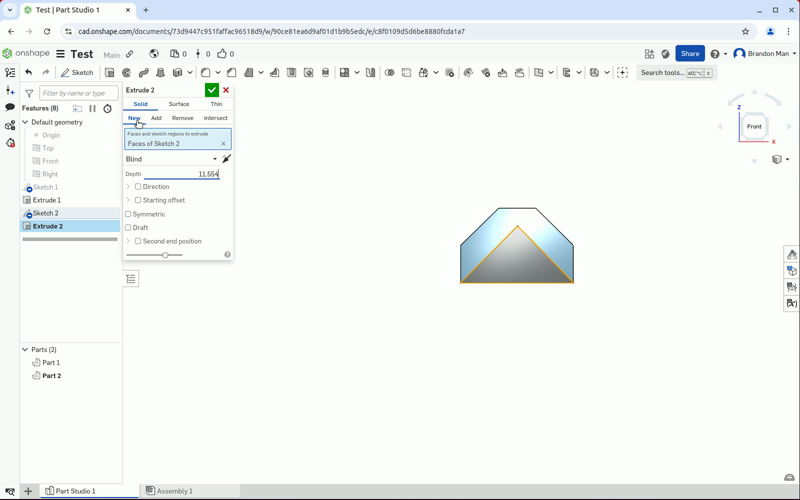
key(enter)
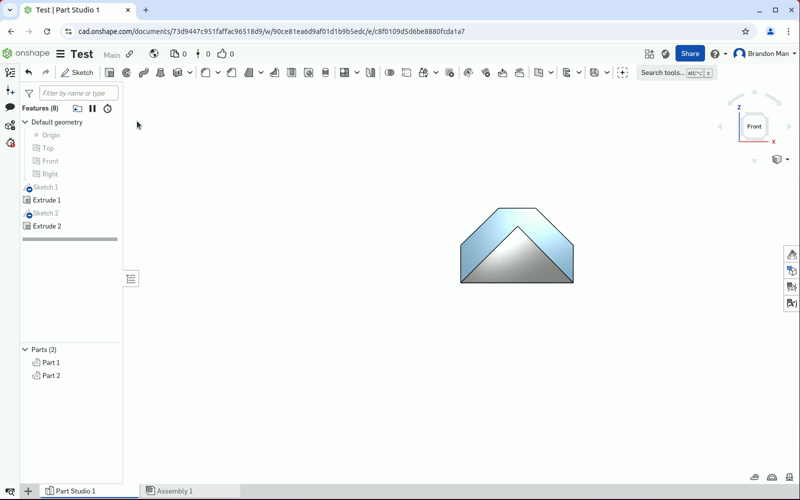
key(shift+h)
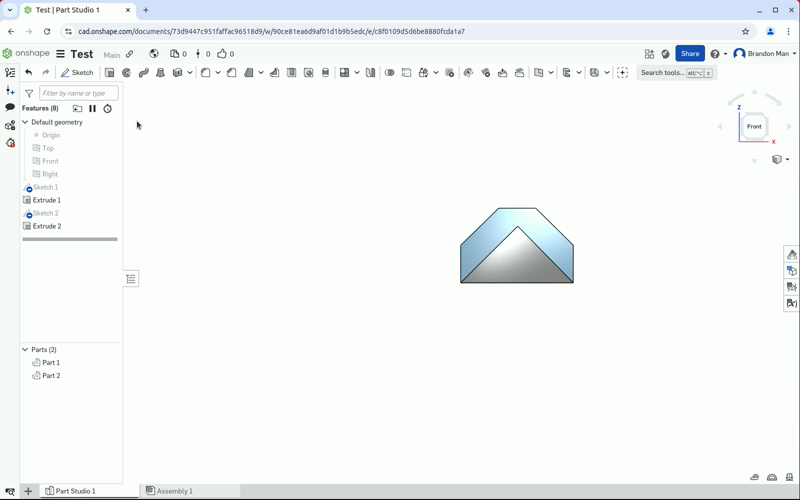
key(shift+h)
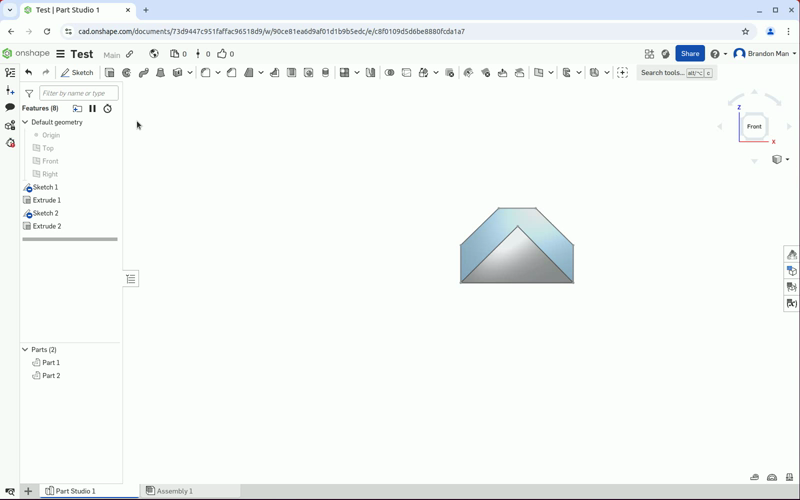
key(shift+7)
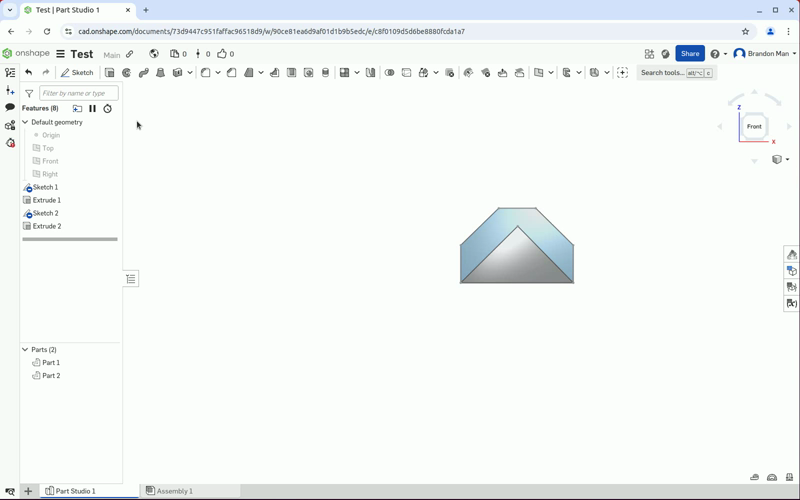
key(left, 2)
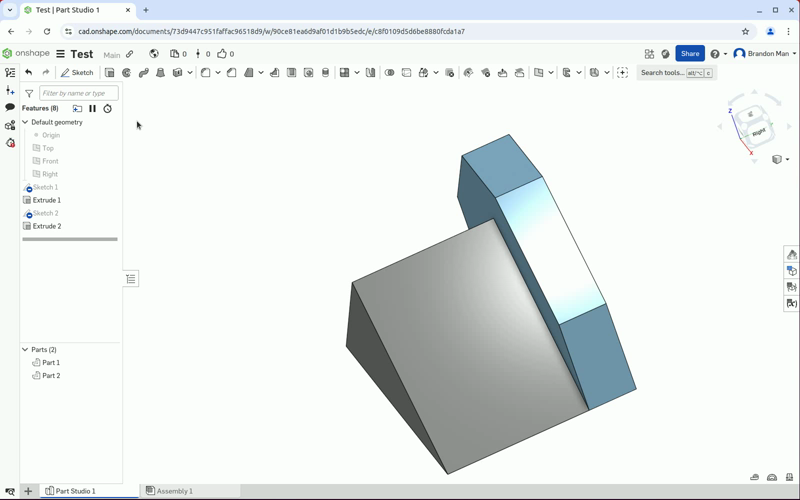
key(down, 2)
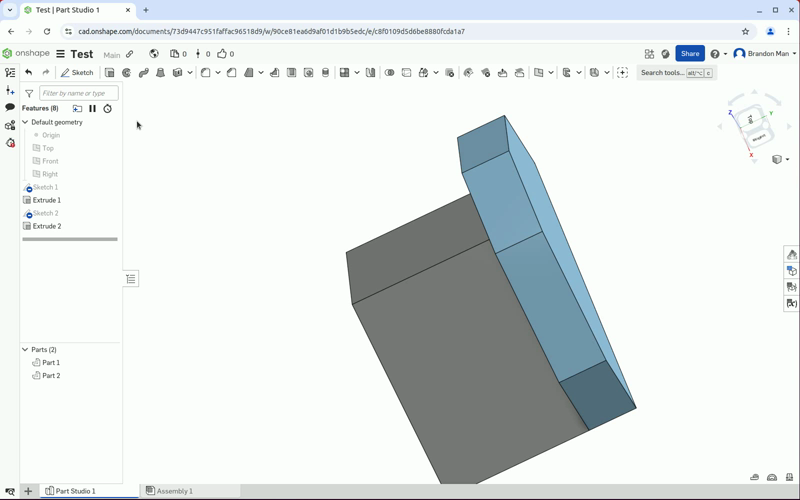
key(up, 2)
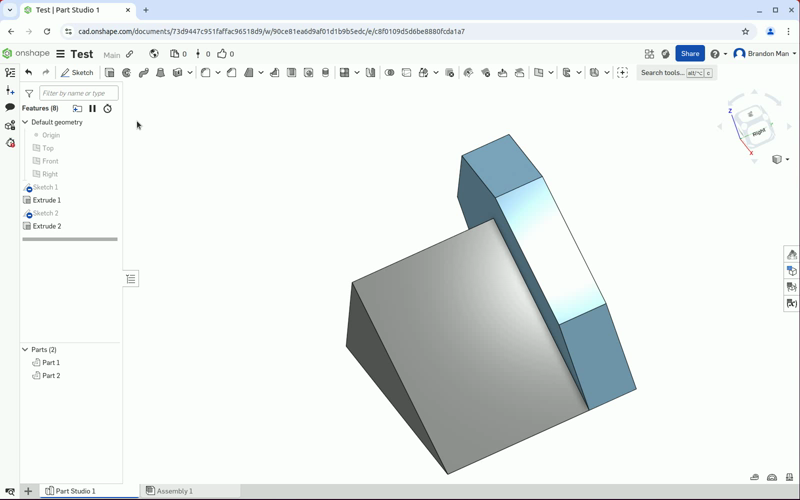
key(right, 2)
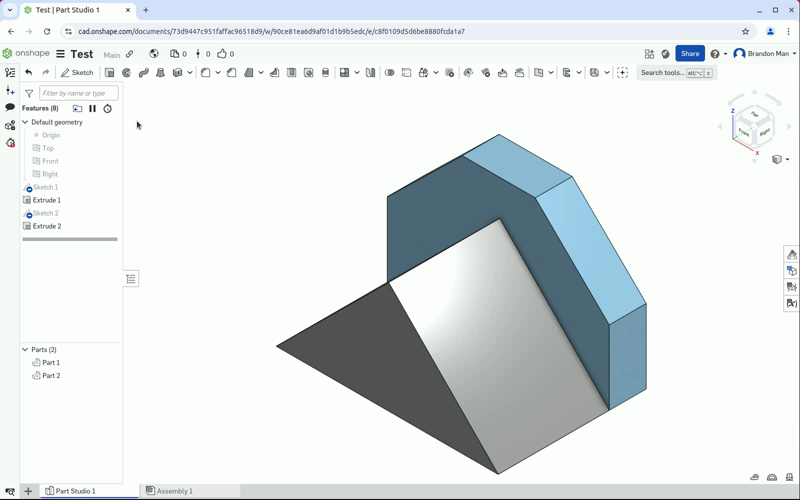
mouse_move(73, 189)
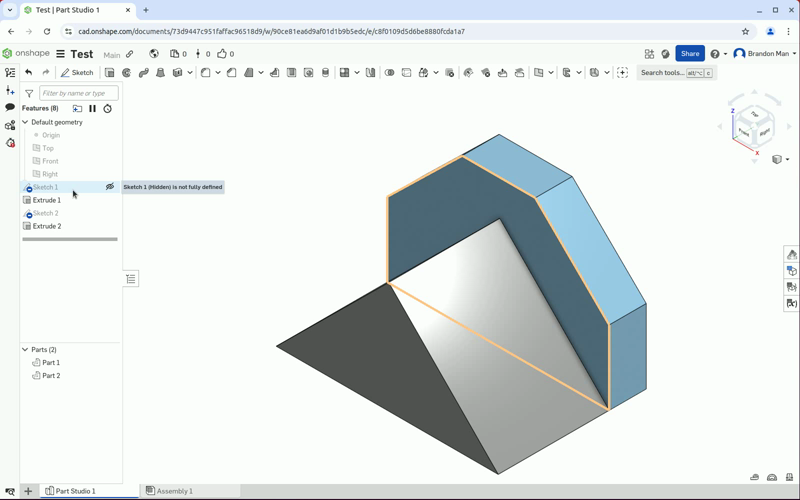
click(73, 189)